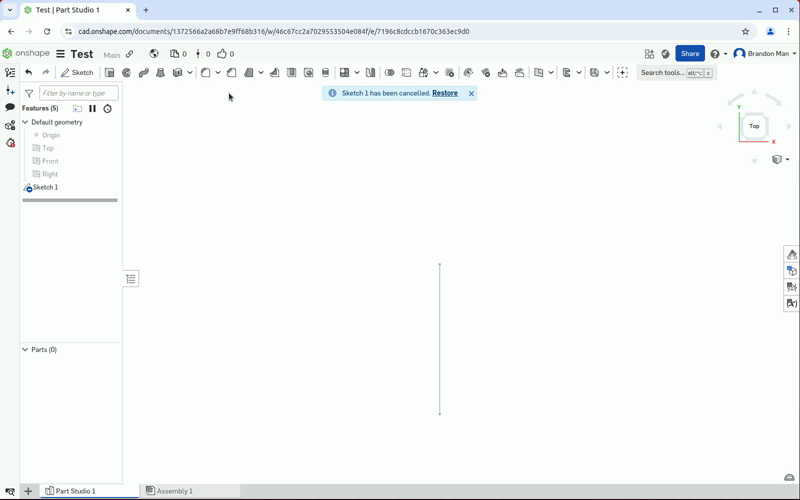
key(shift+h)
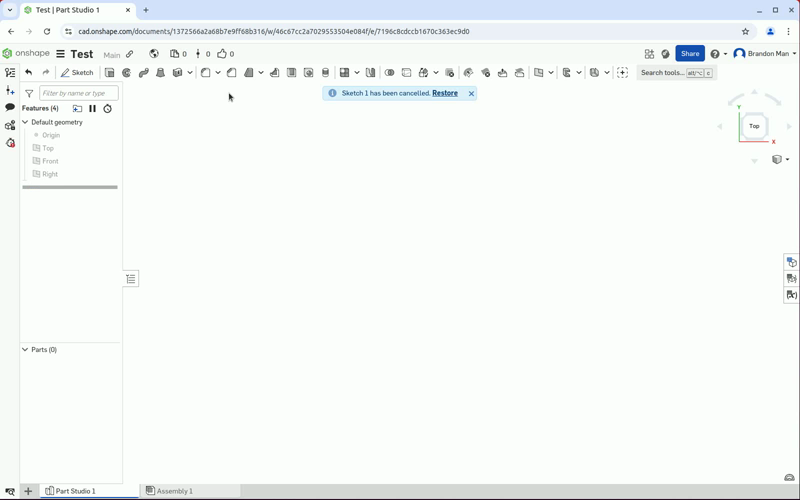
mouse_move(73, 352)
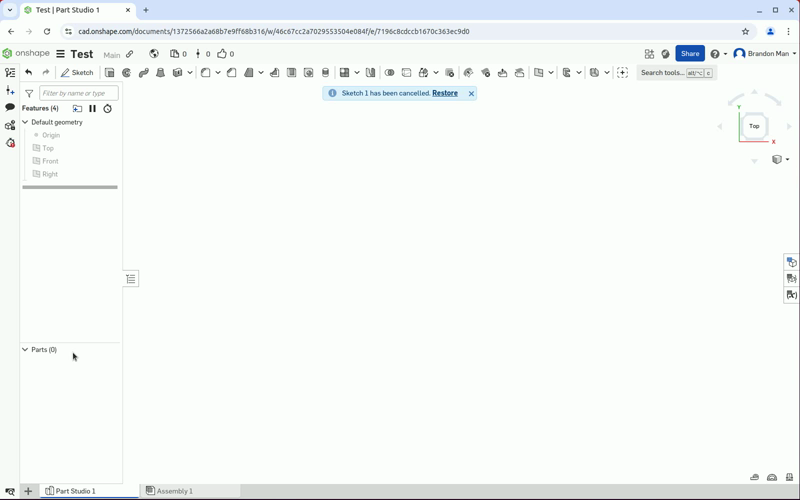
key(y)
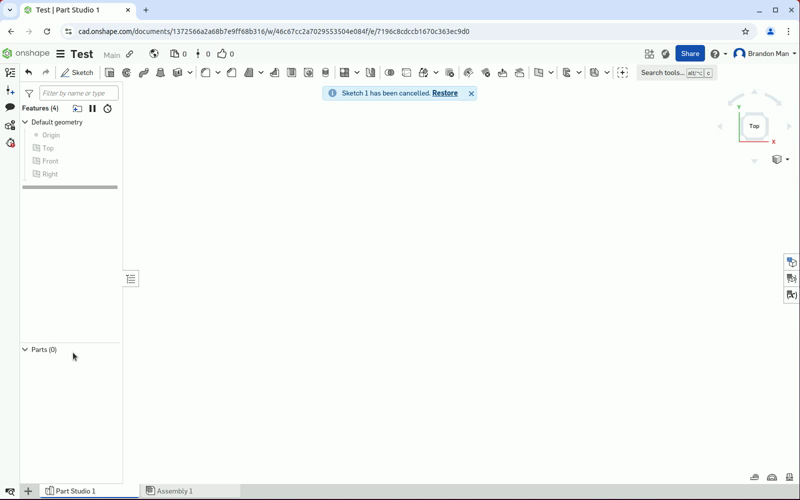
key(shift+p)
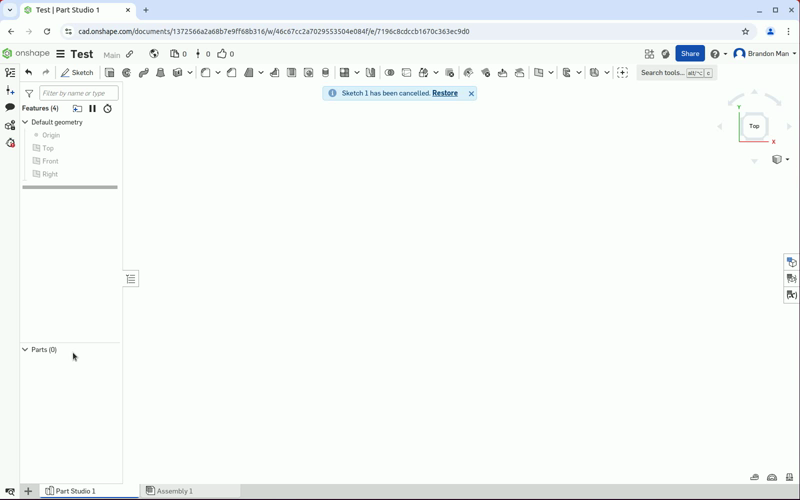
key(space)
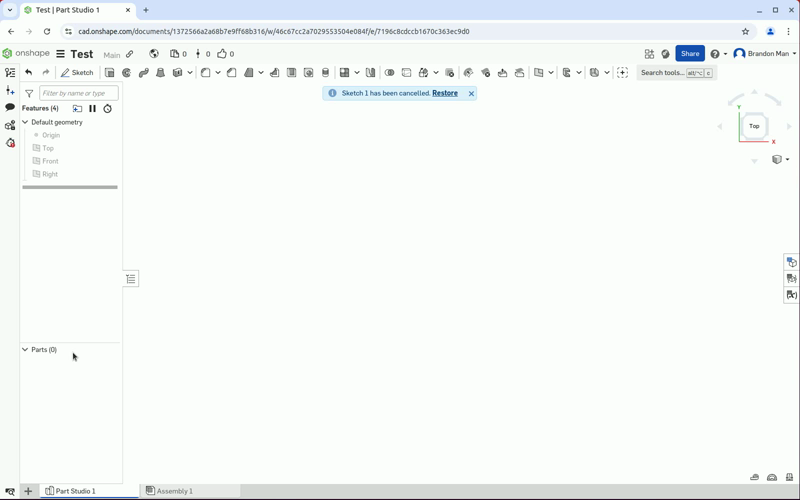
key_down(shift)
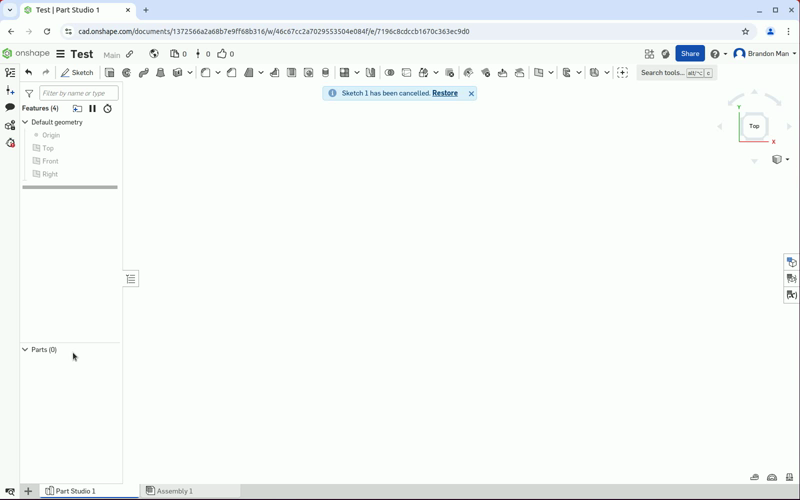
key(up)
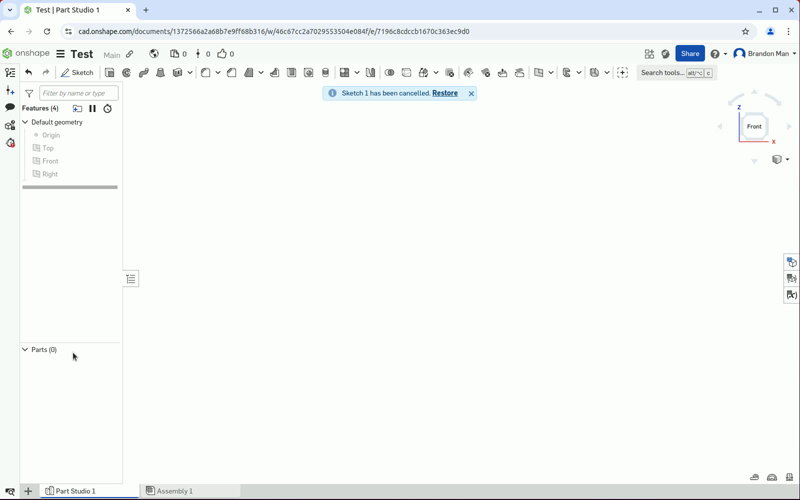
key_up(shift)
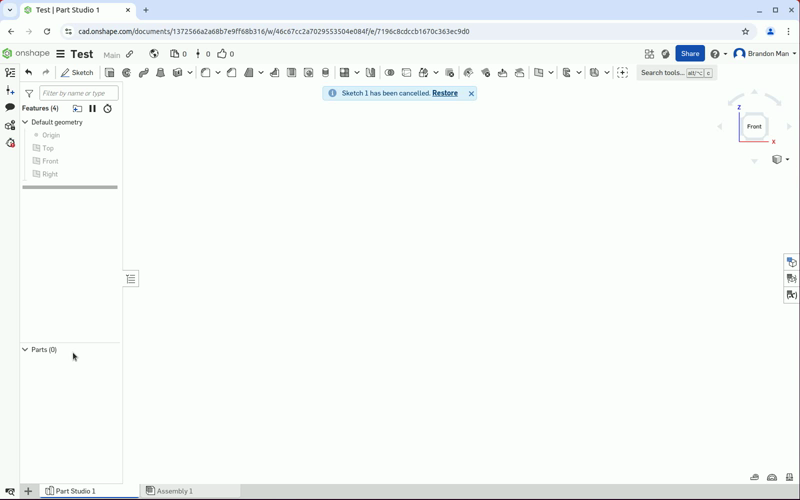
mouse_move(73, 352)
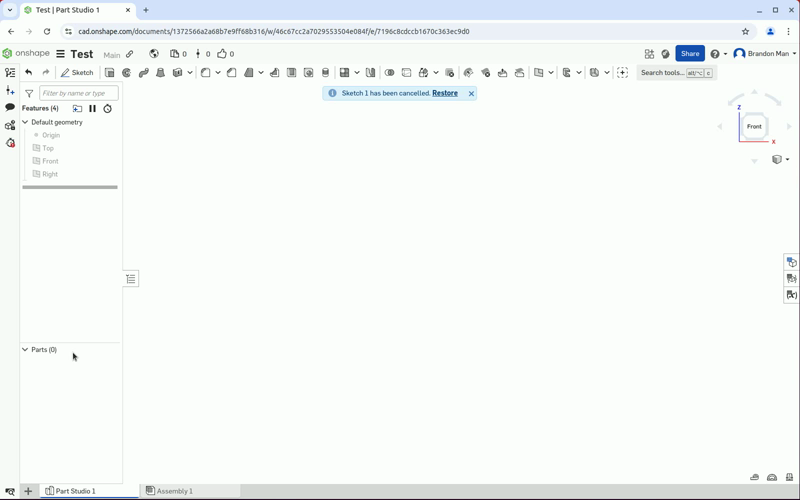
key(shift+y)
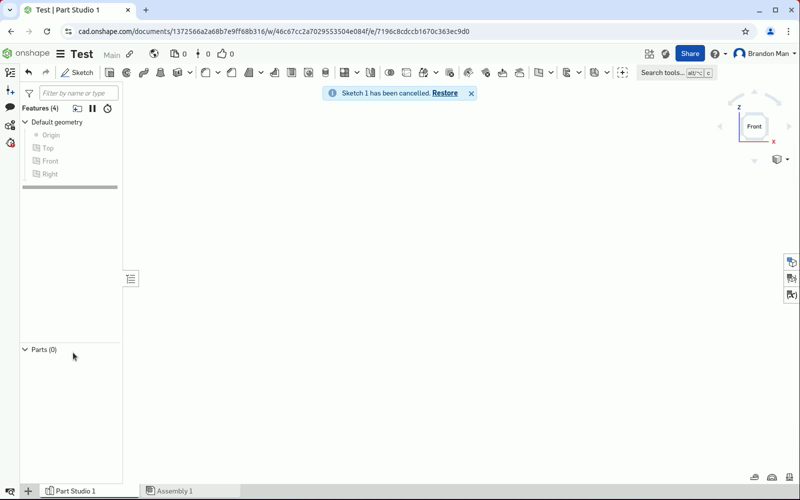
key(shift+s)
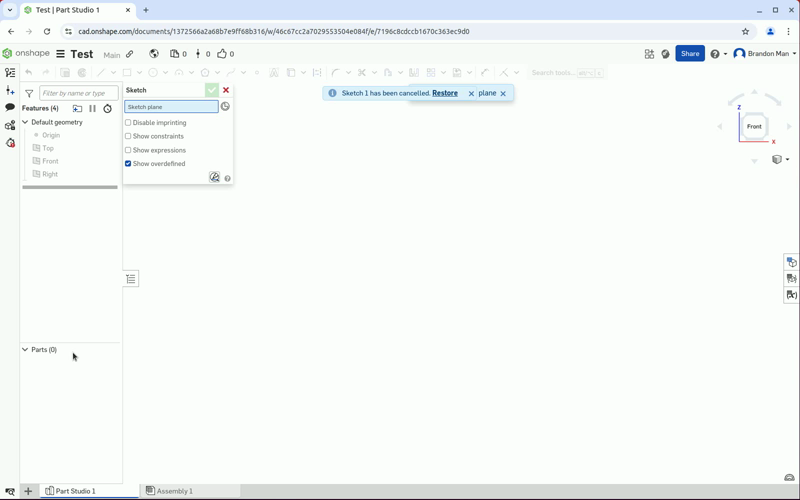
mouse_move(73, 163)
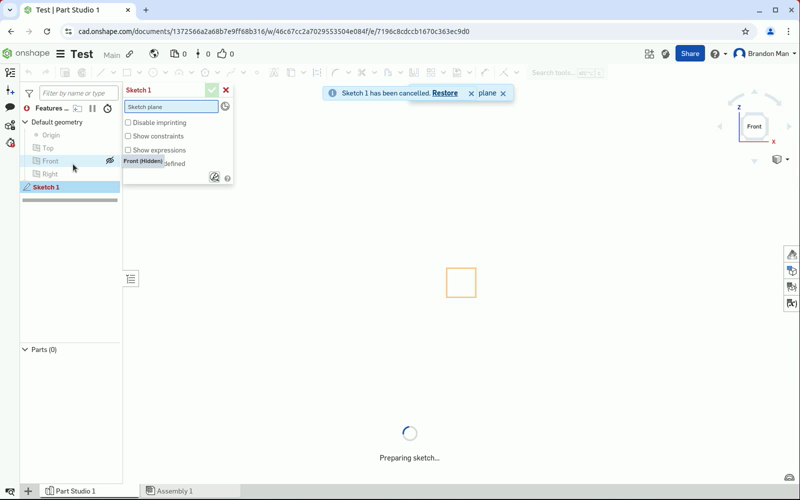
click(73, 163)
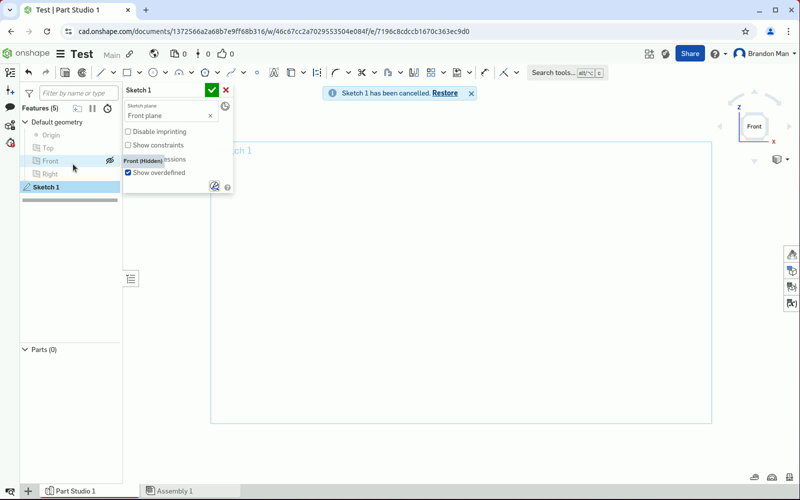
mouse_move(73, 352)
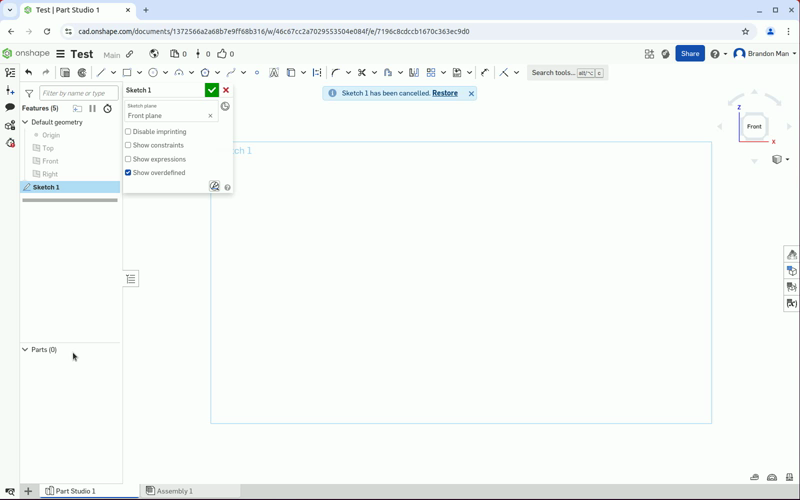
key(y)
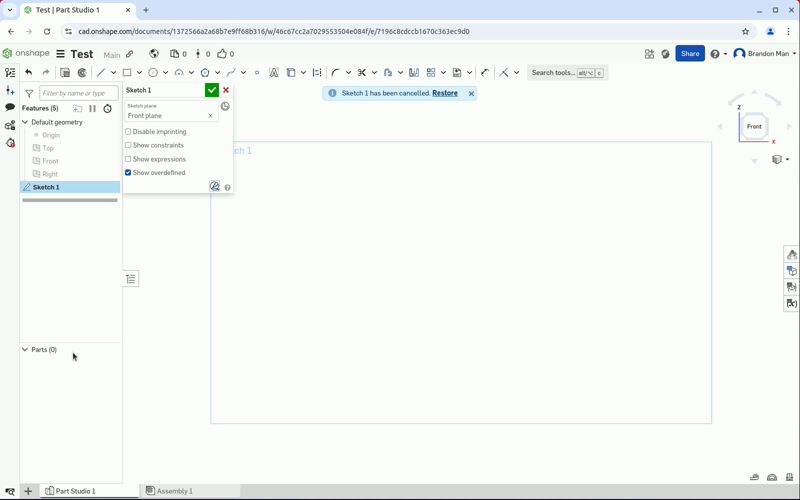
key(c)
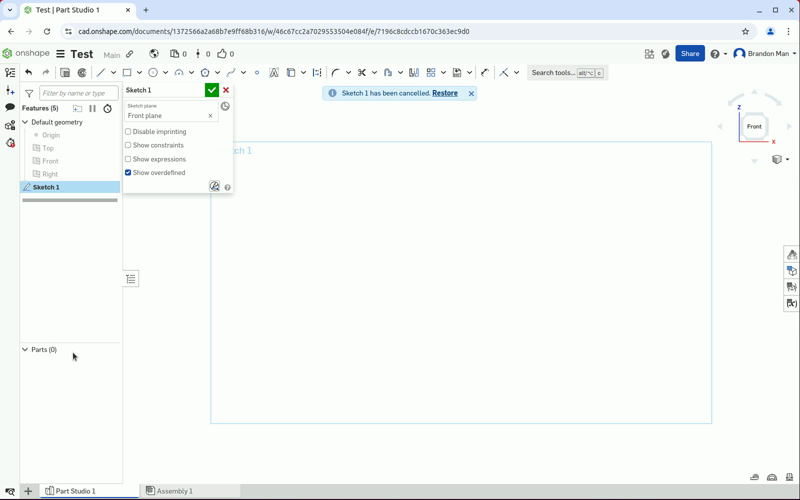
key_down(shift)
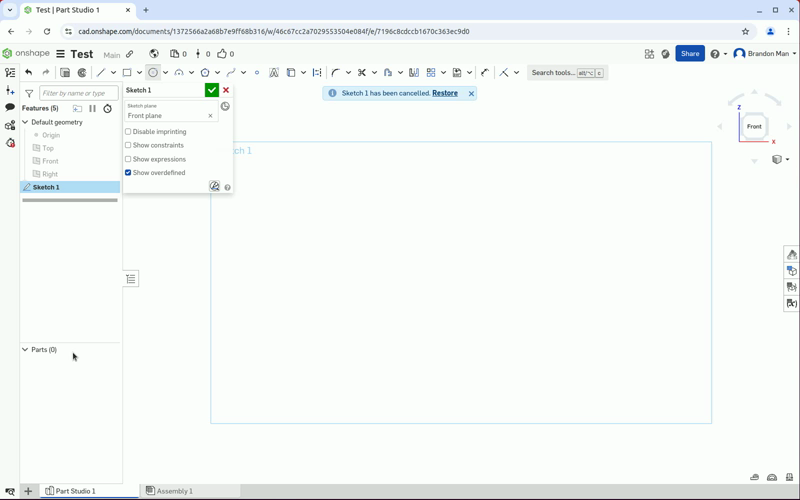
mouse_move(460, 282)
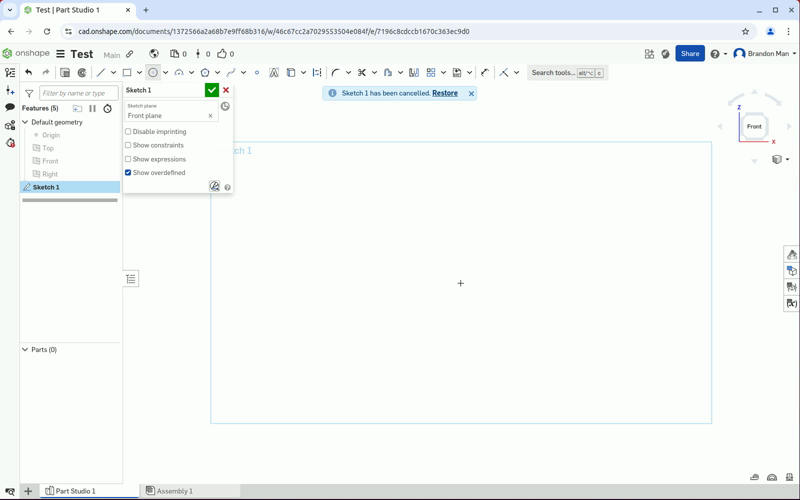
click(460, 282)
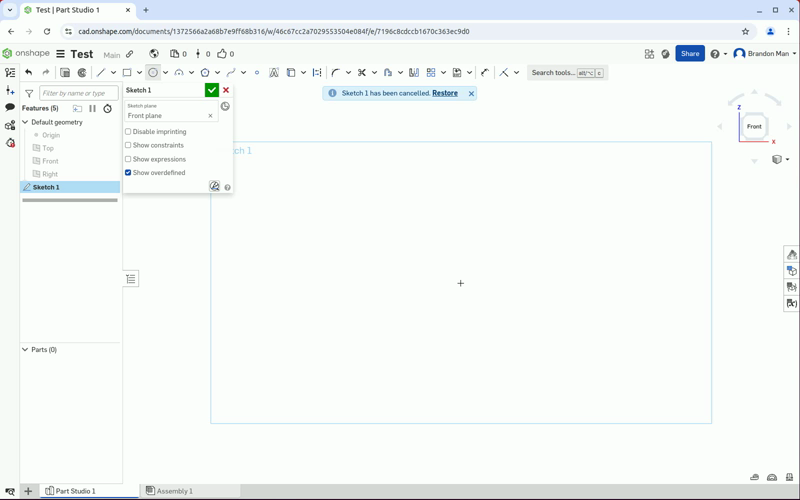
key_up(shift)
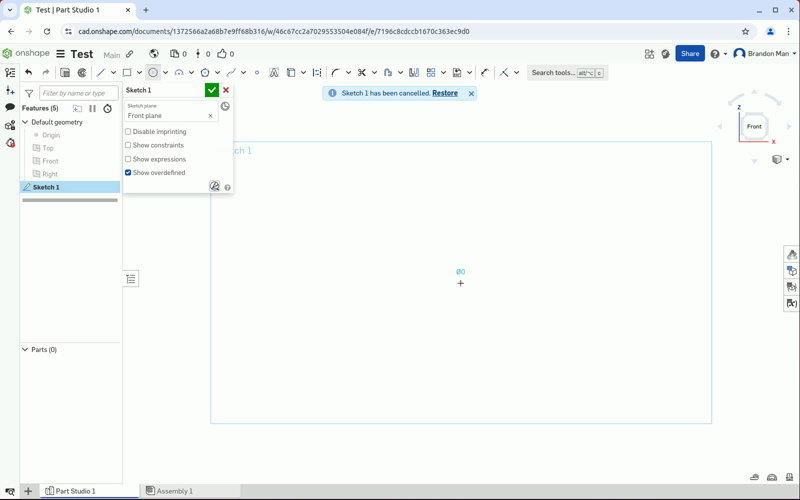
mouse_move(505, 282)
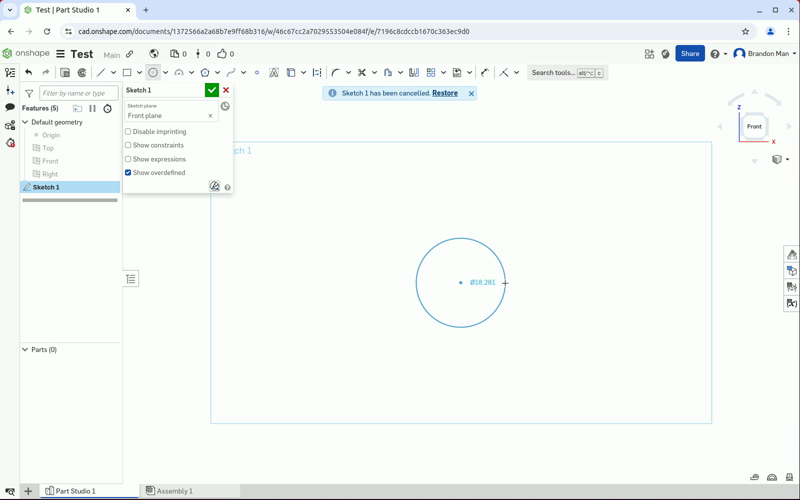
click(505, 282)
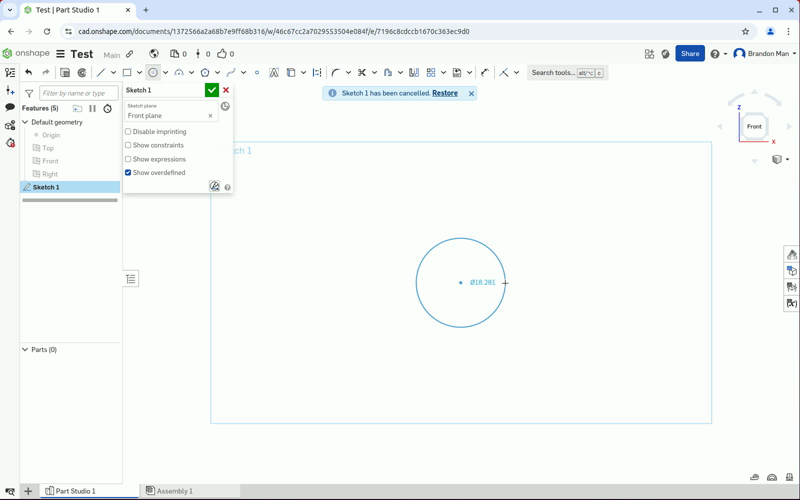
key(esc)
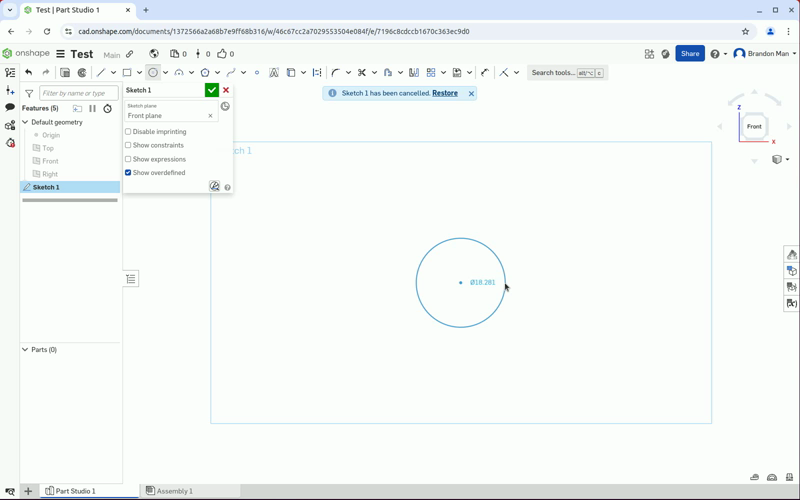
key(c)
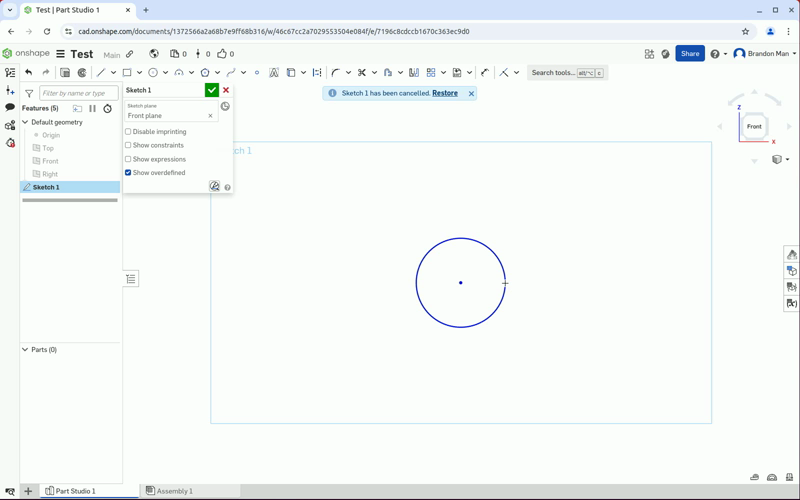
key_down(shift)
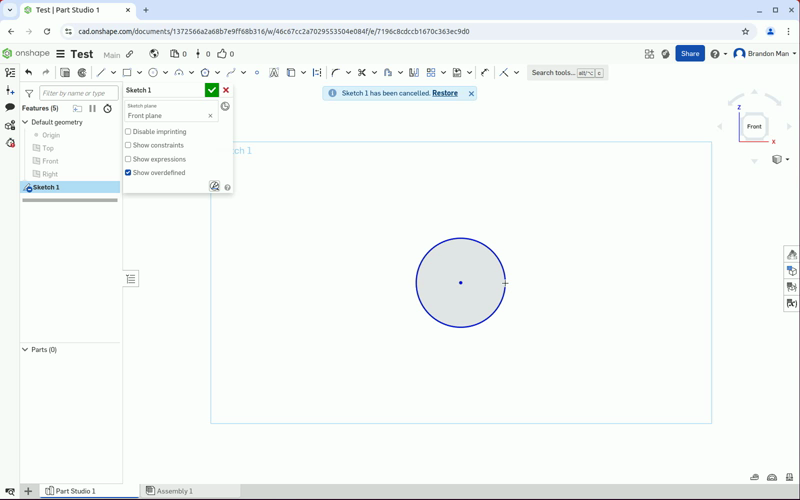
mouse_move(460, 282)
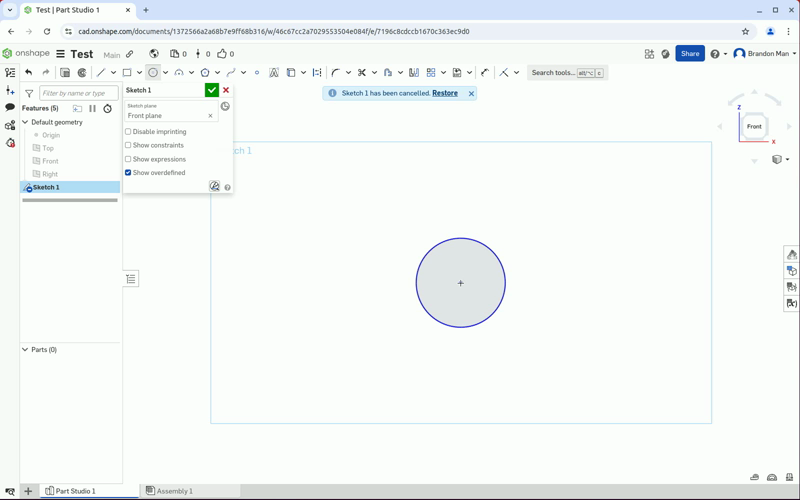
click(460, 282)
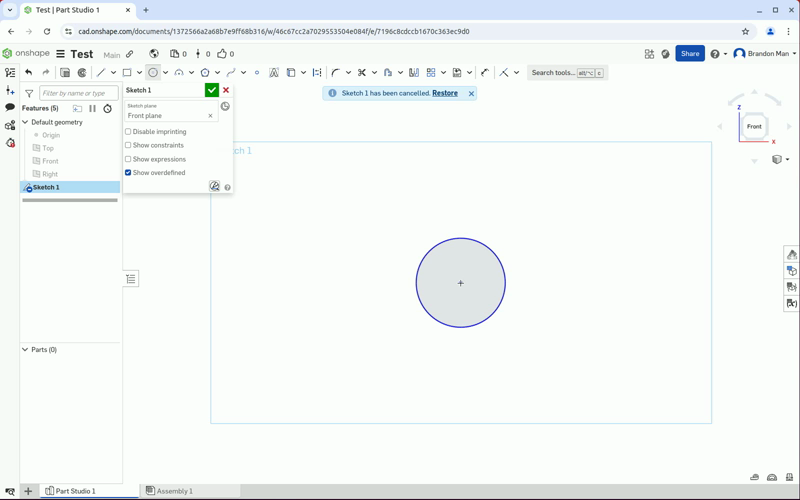
key_up(shift)
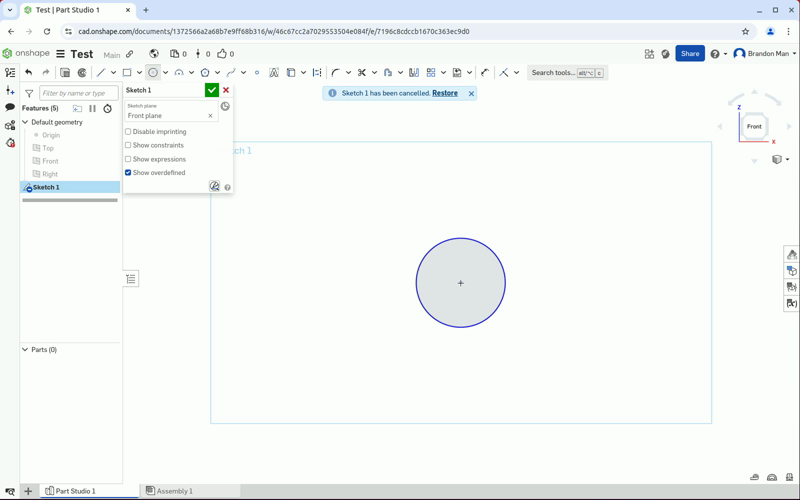
mouse_move(478, 282)
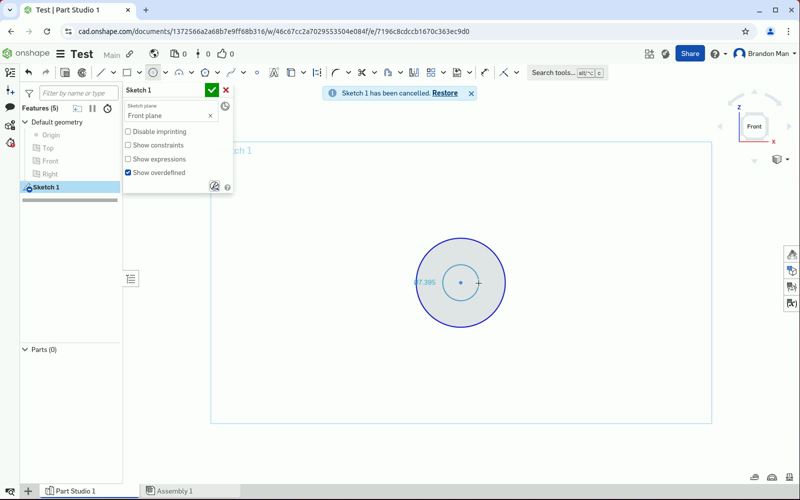
click(478, 282)
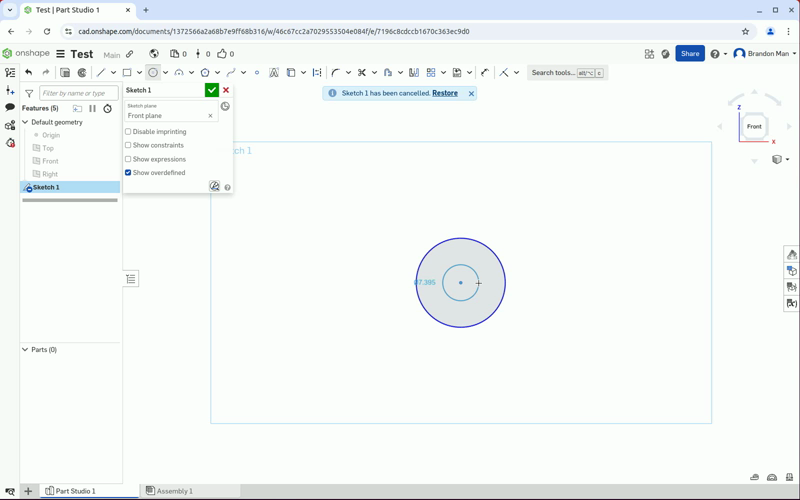
key(esc)
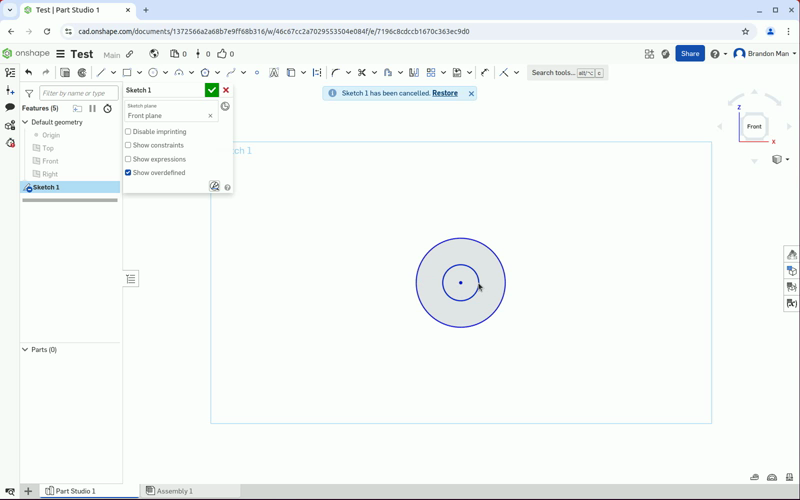
mouse_move(458, 313)
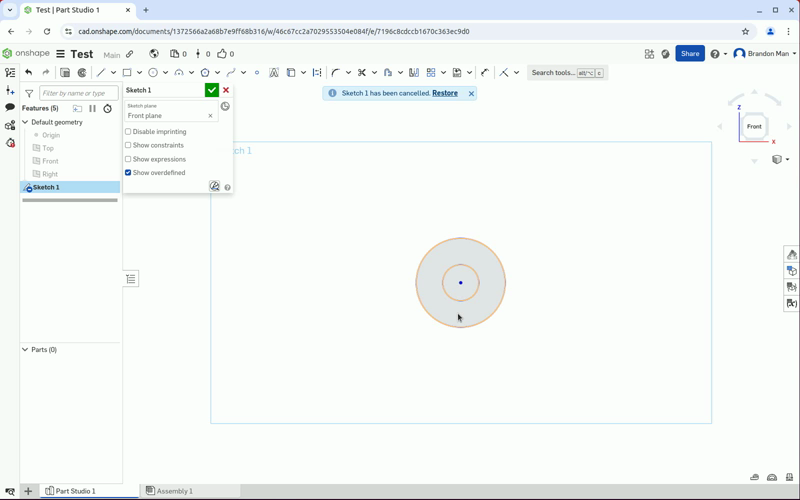
click(458, 313)
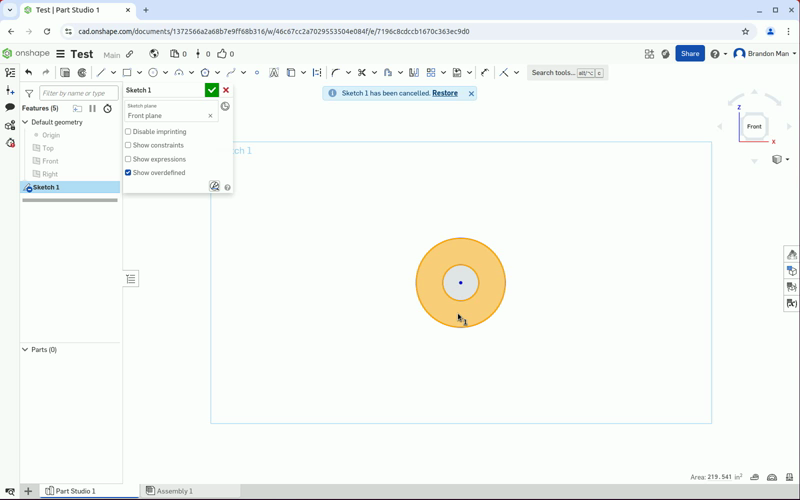
mouse_move(73, 352)
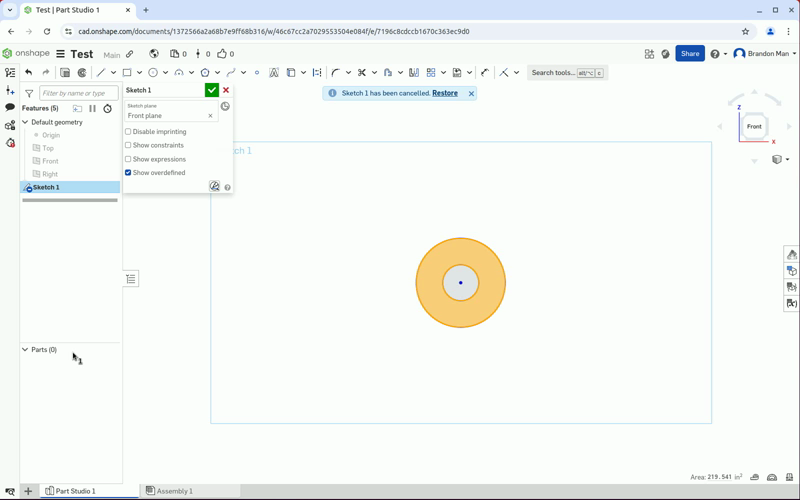
key(shift+y)
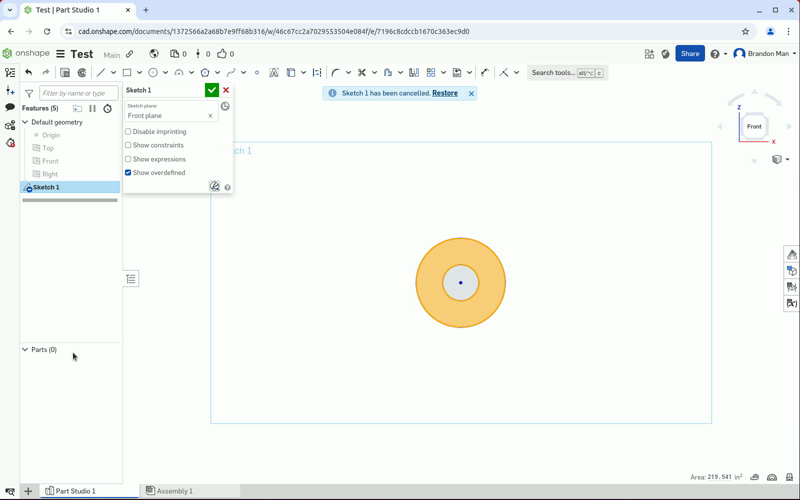
key(shift+e)
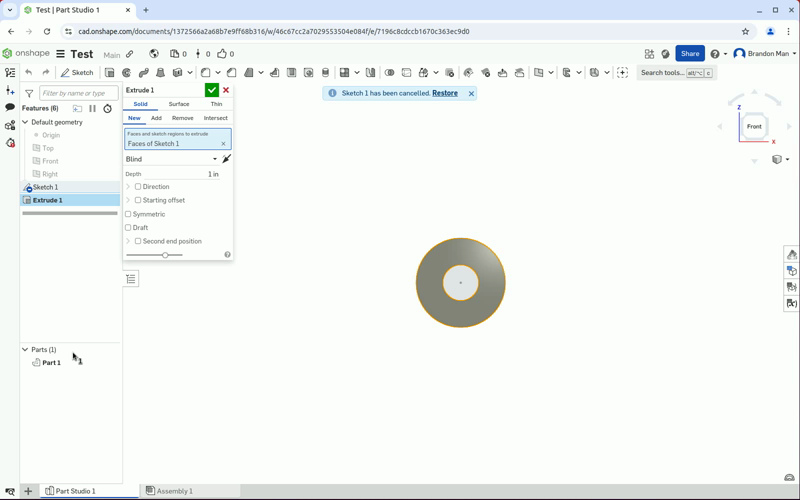
mouse_move(143, 106)
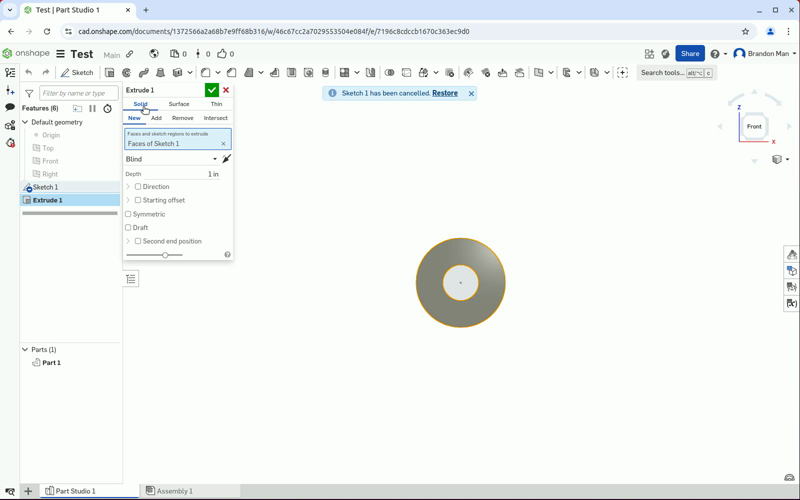
click(143, 106)
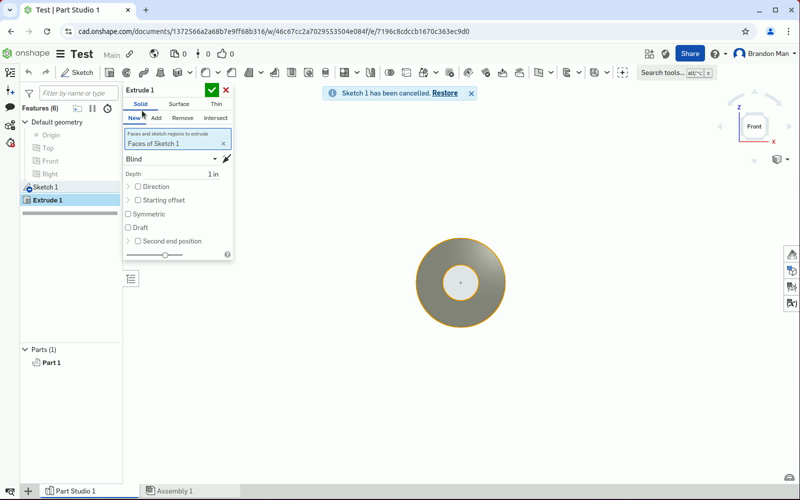
mouse_move(137, 120)
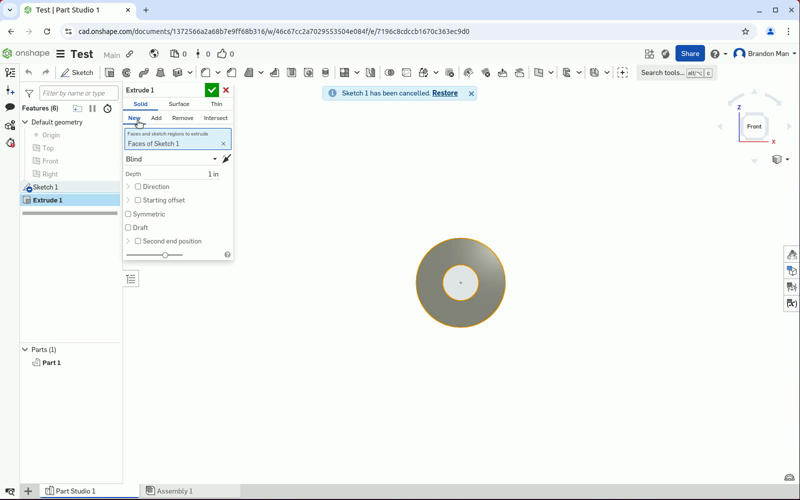
click(137, 120)
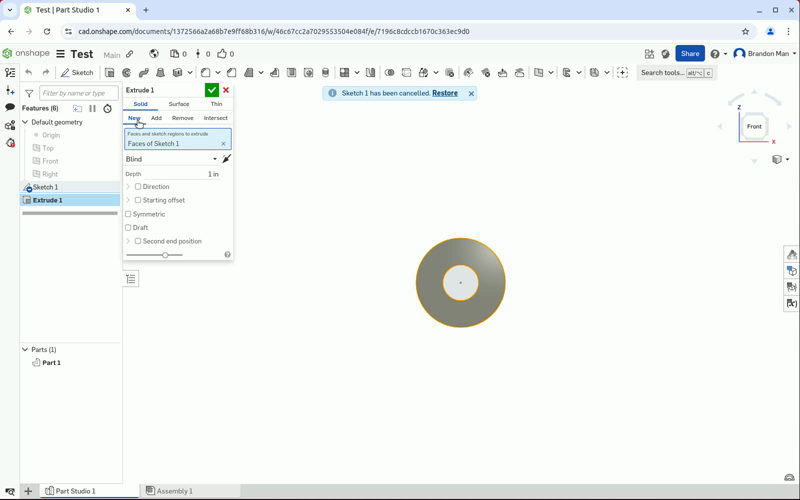
key(tab, 4)
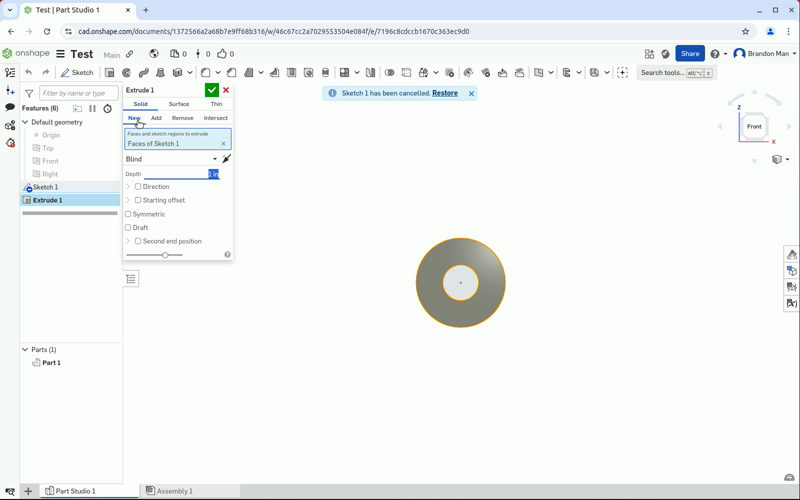
text(3.611)
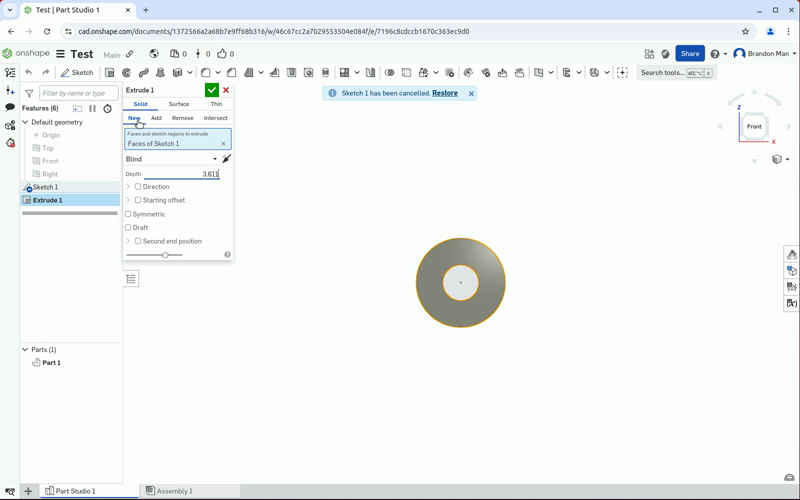
key(enter)
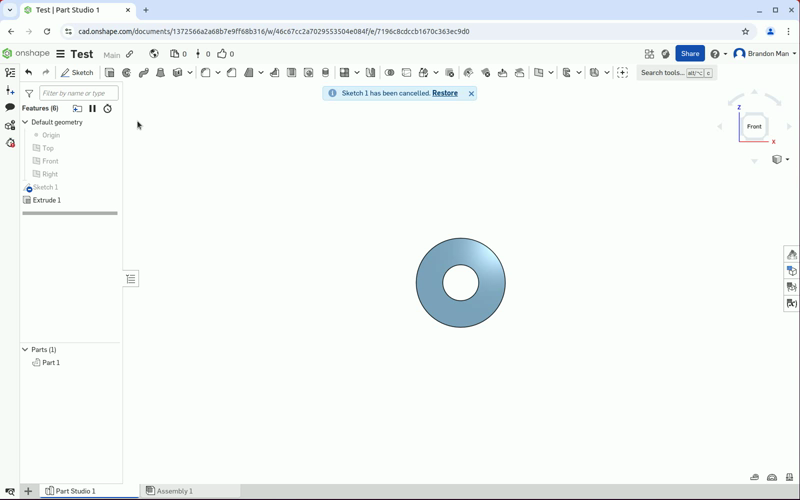
key(shift+h)
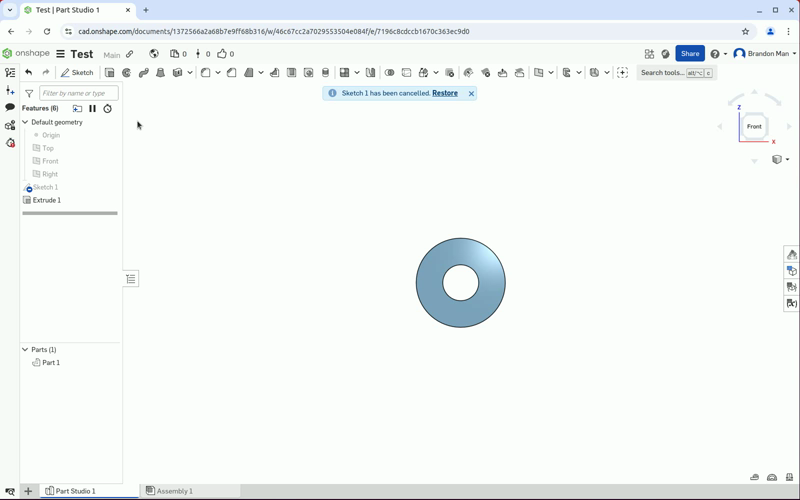
key(shift+h)
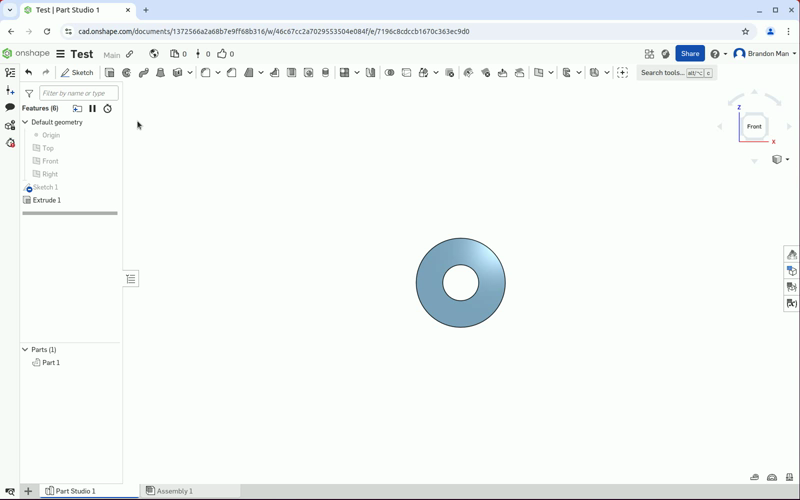
mouse_move(73, 189)
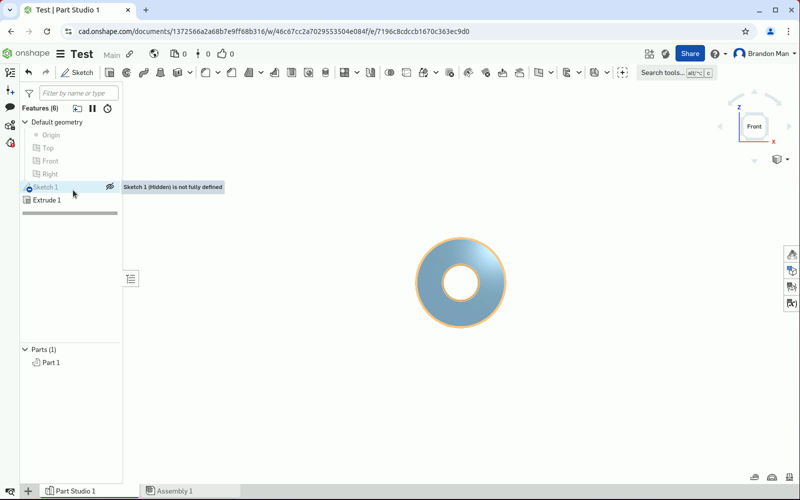
click(73, 189)
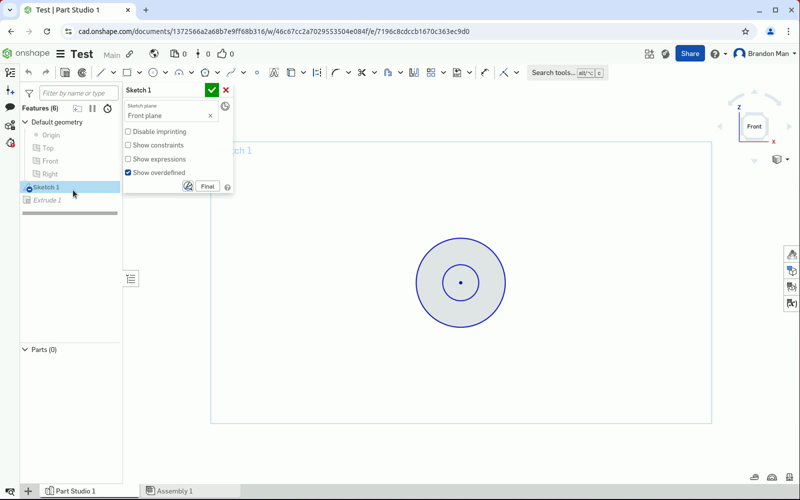
mouse_move(229, 92)
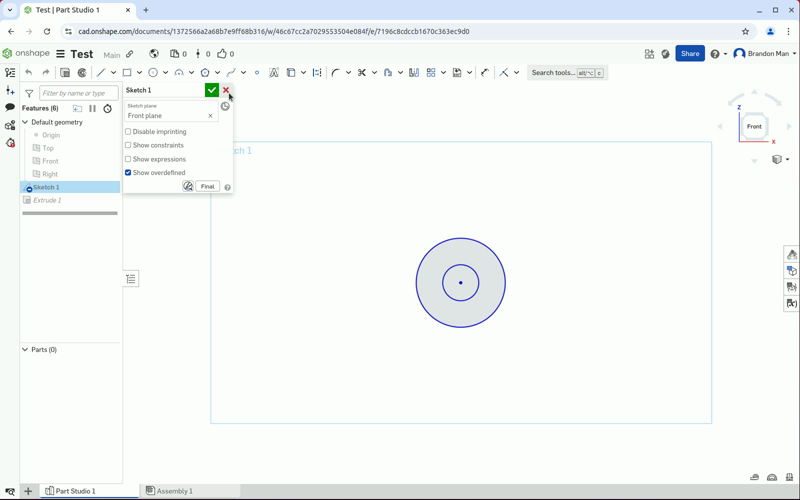
click(229, 92)
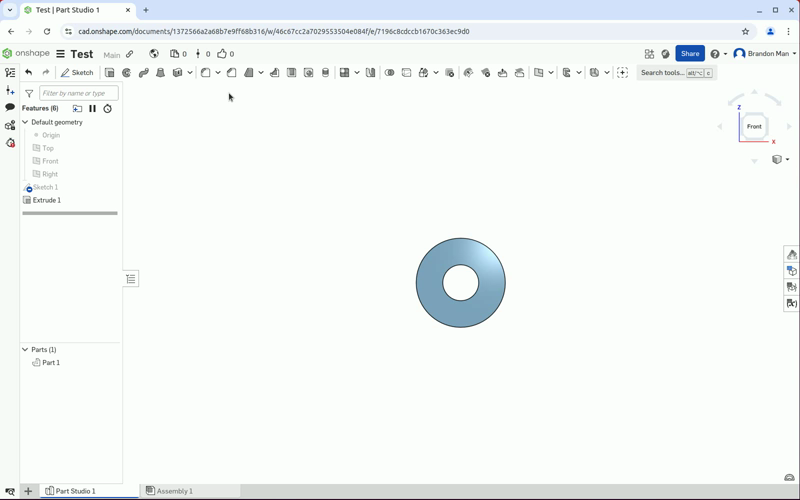
mouse_move(541, 75)
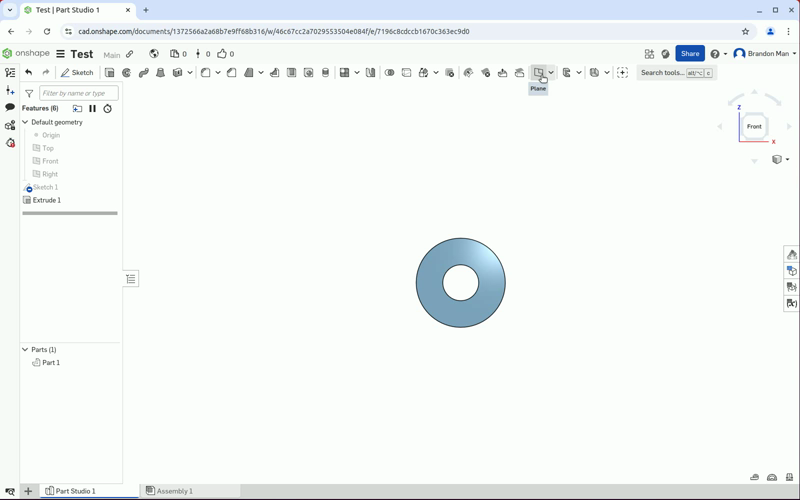
click(541, 75)
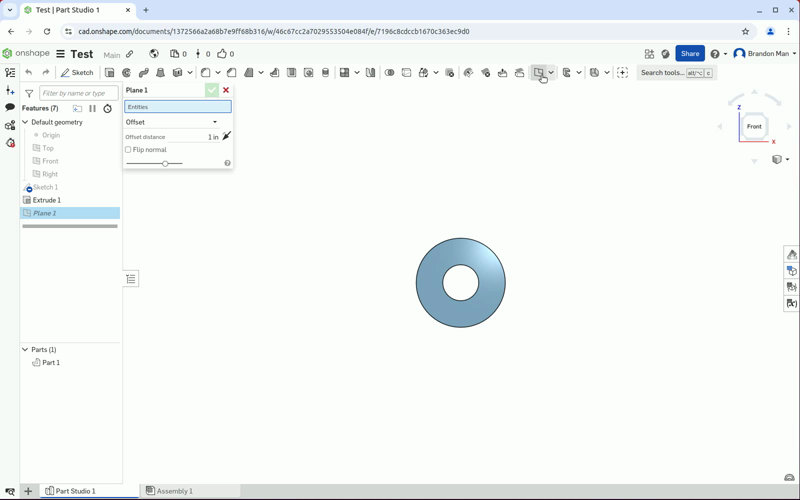
mouse_move(73, 163)
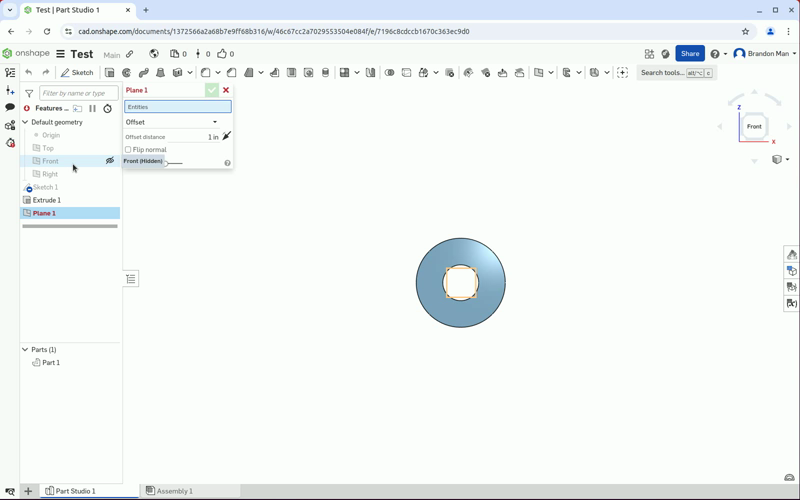
click(73, 163)
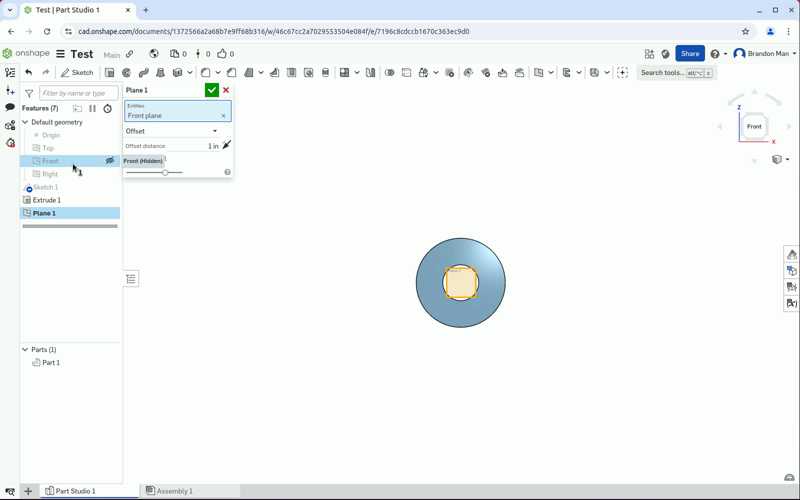
key(tab, 2)
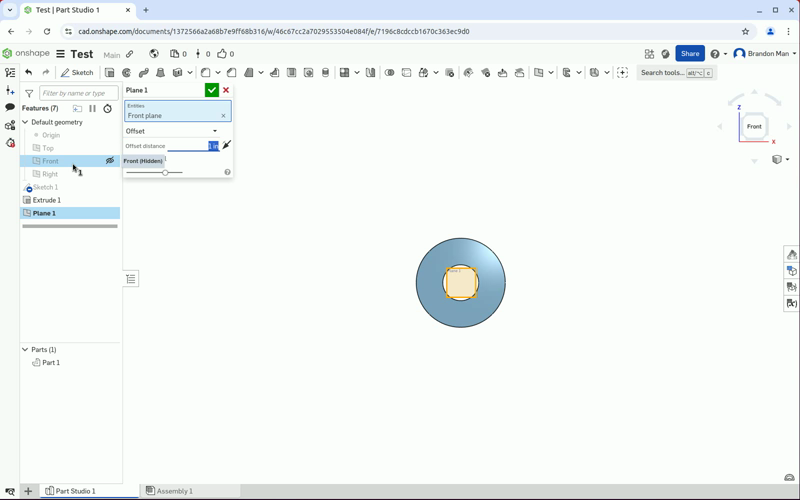
text(3.605)
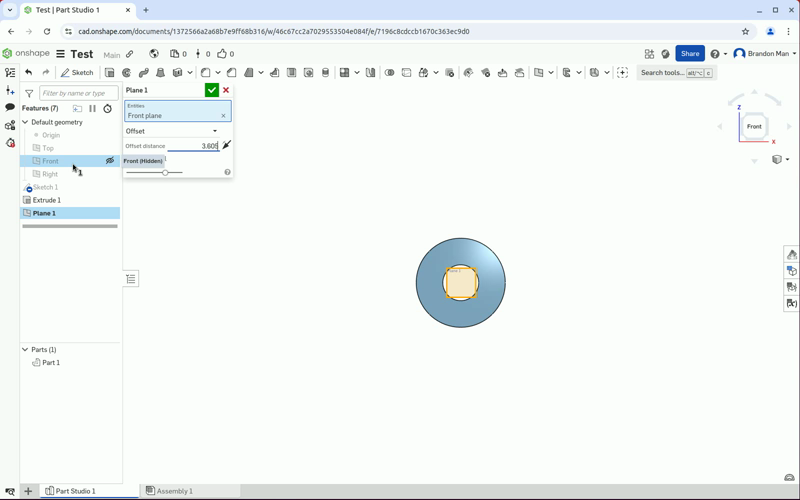
key(enter, 2)
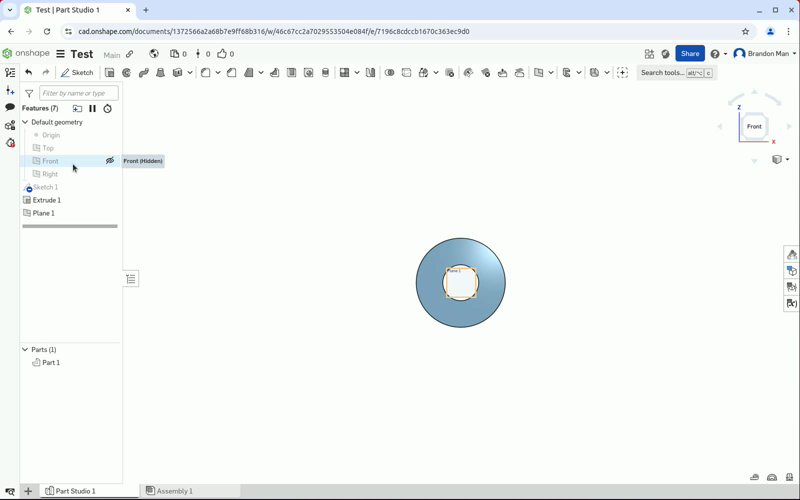
key(shift+s)
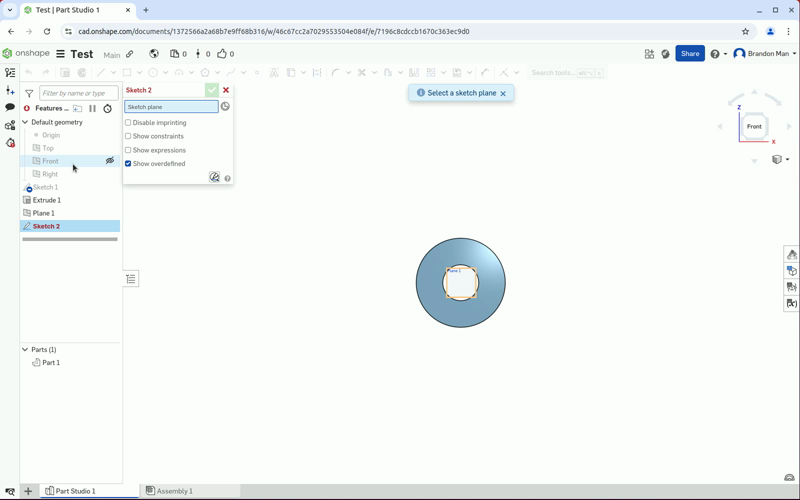
mouse_move(73, 215)
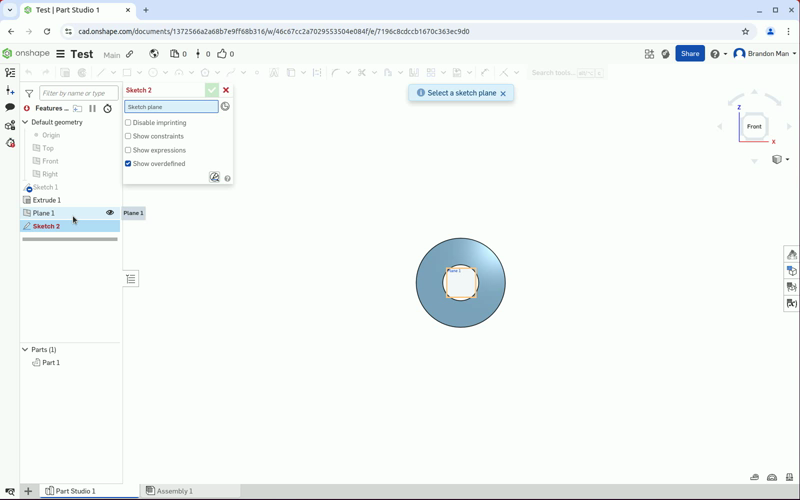
click(73, 215)
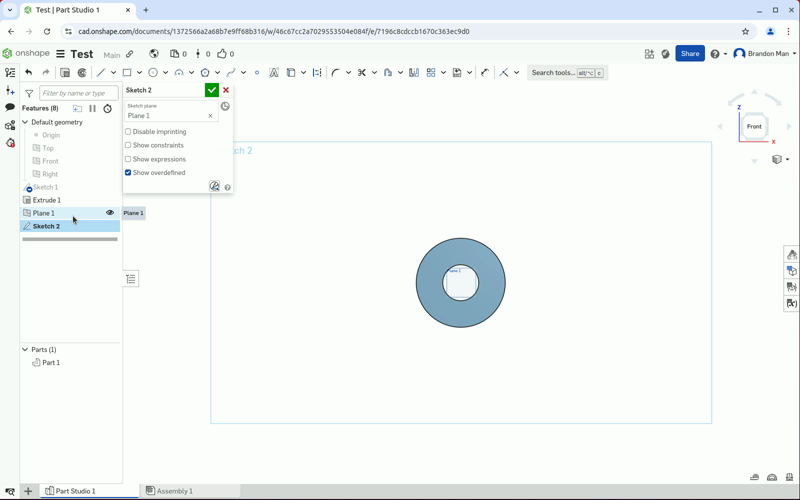
mouse_move(73, 352)
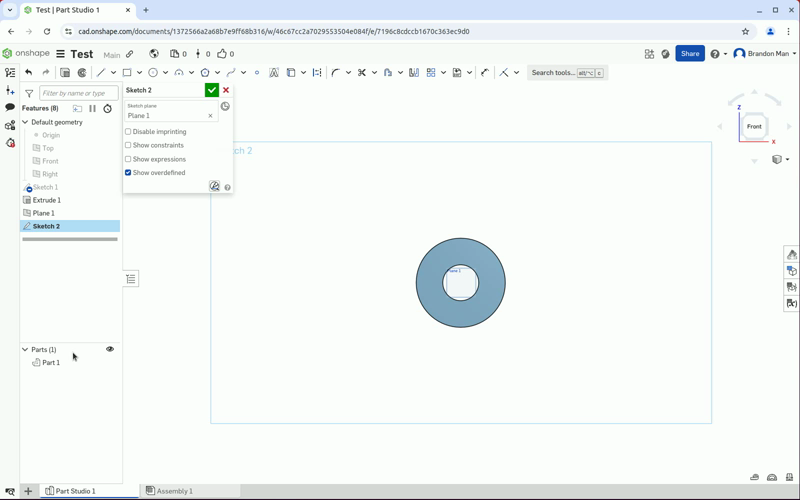
key(y)
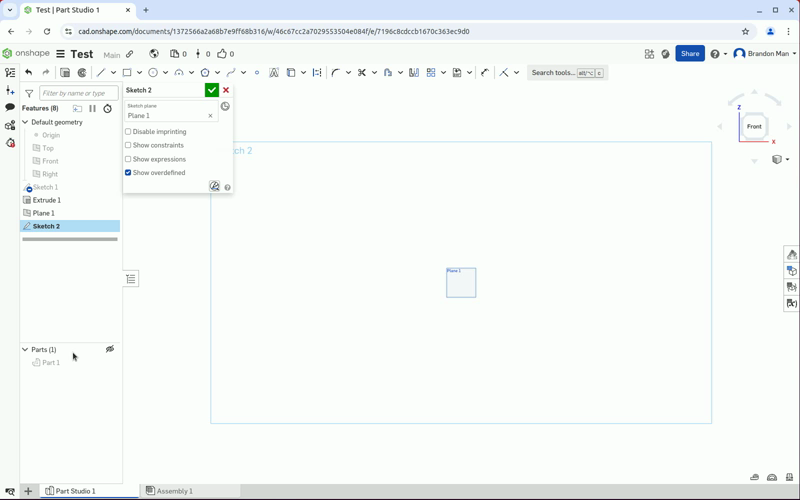
key(c)
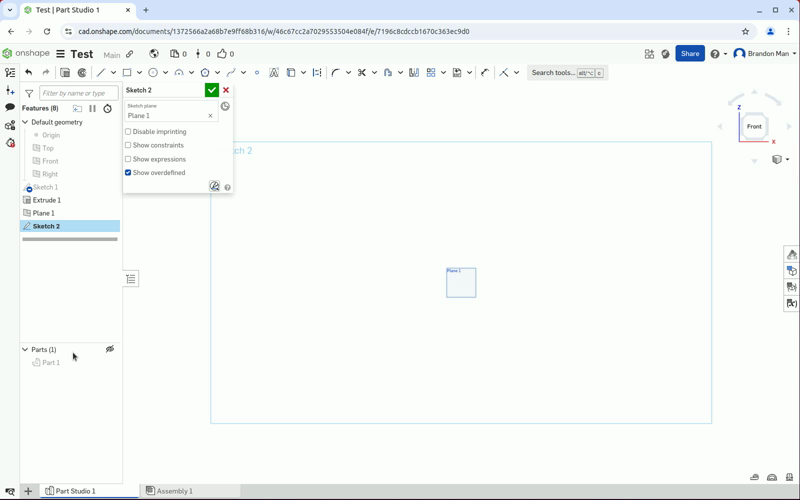
key_down(shift)
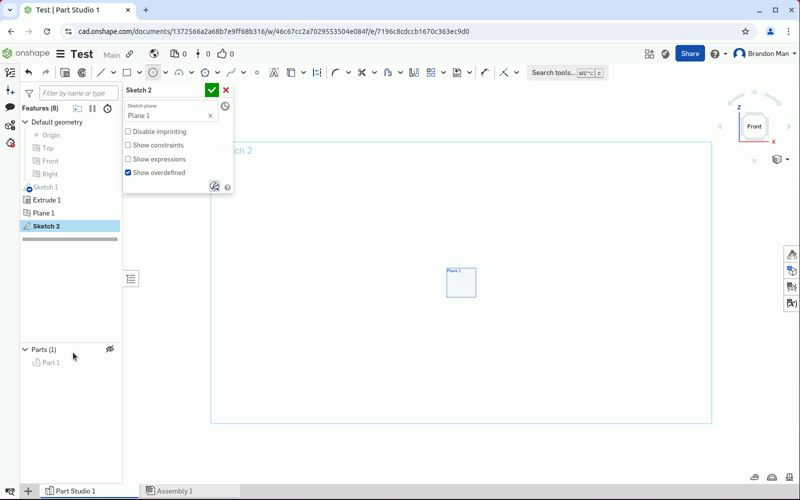
mouse_move(460, 282)
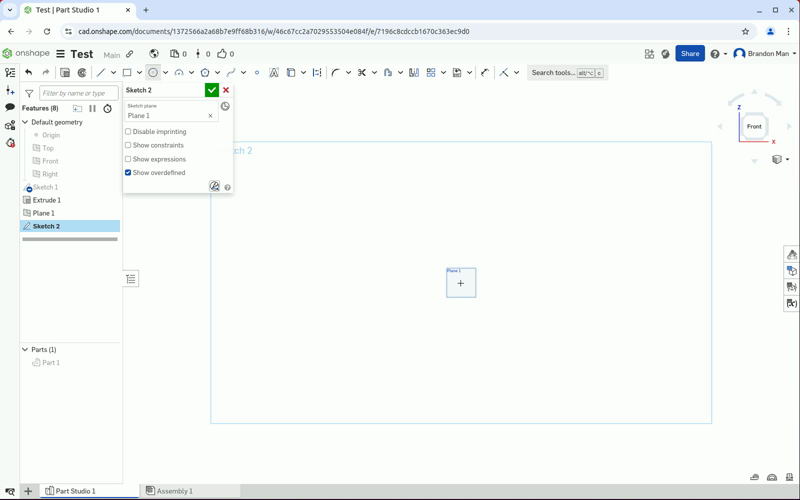
click(460, 282)
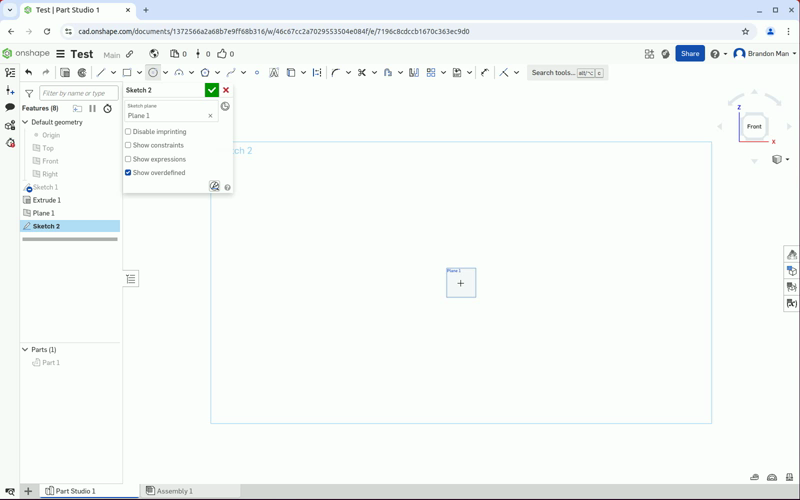
key_up(shift)
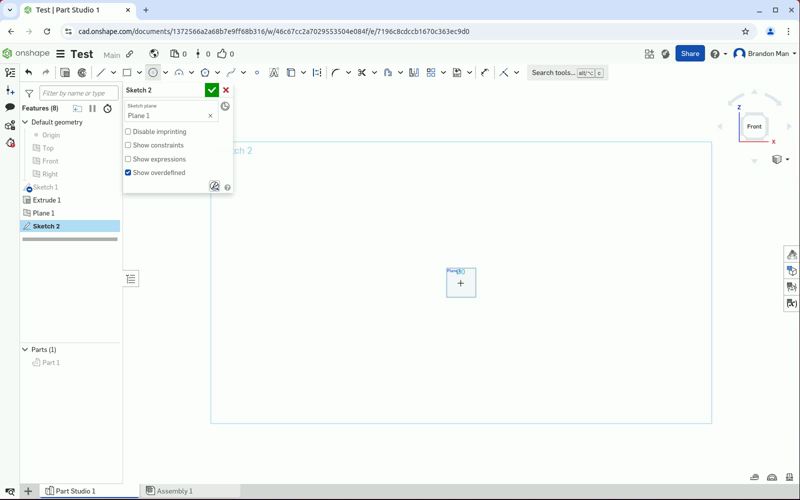
mouse_move(492, 282)
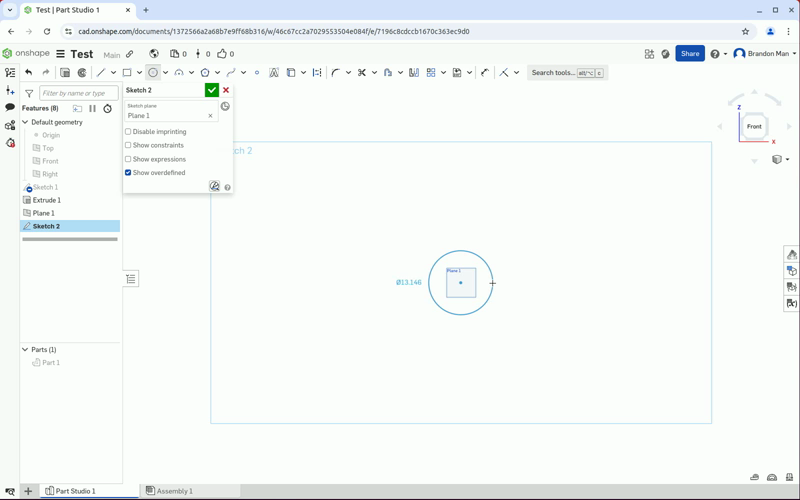
click(492, 282)
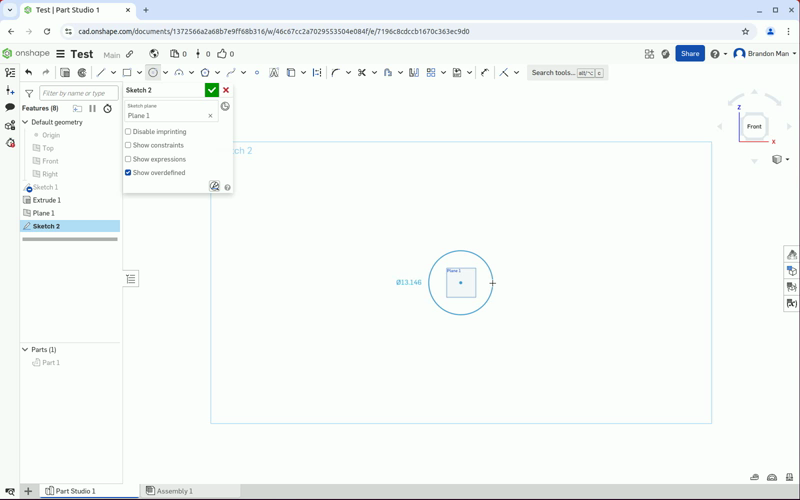
key(esc)
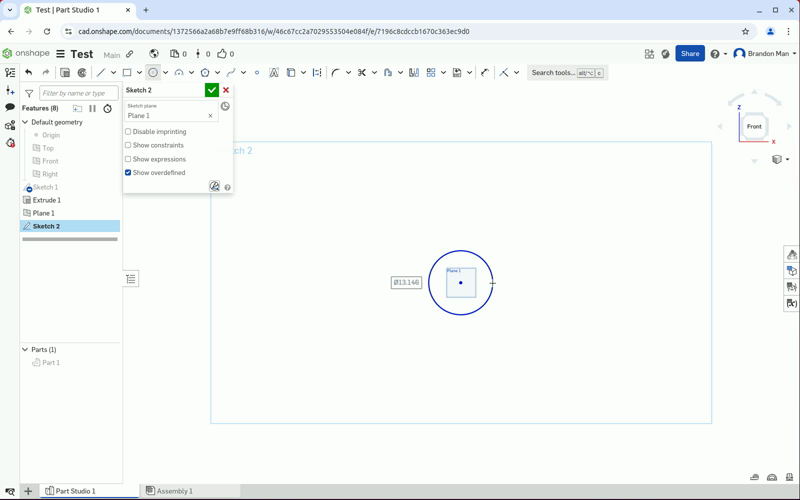
key(c)
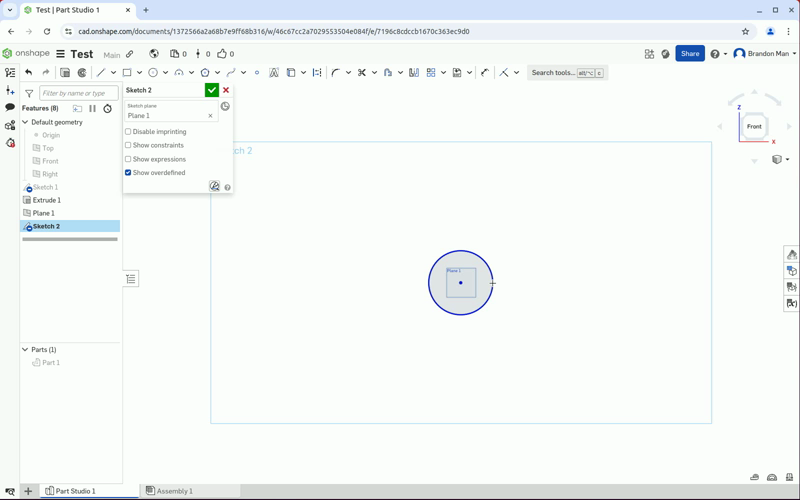
key_down(shift)
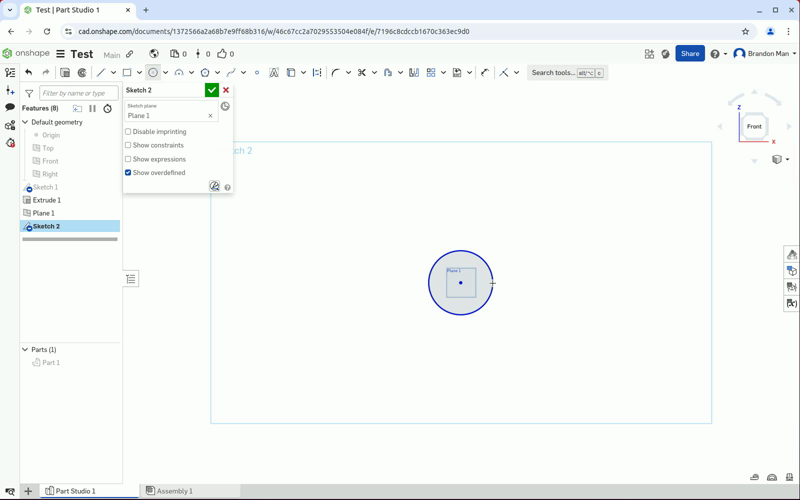
mouse_move(460, 282)
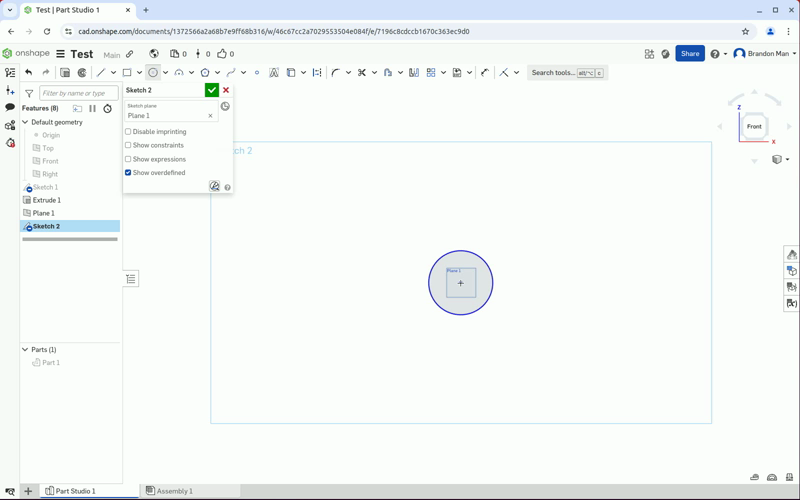
click(460, 282)
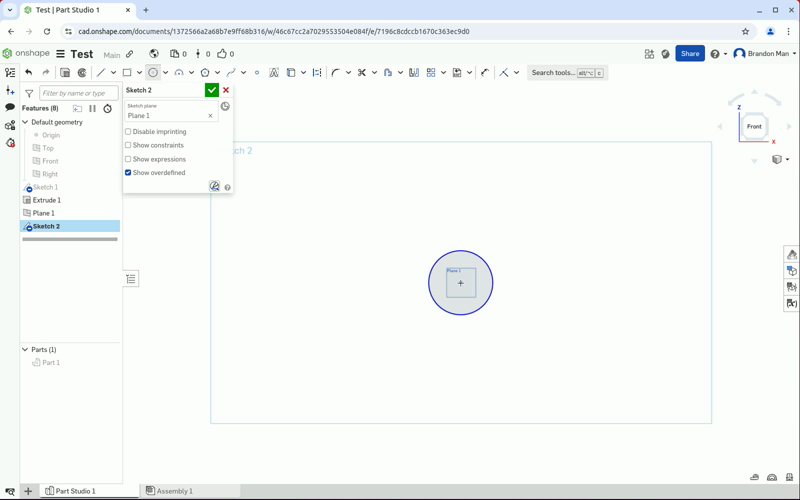
key_up(shift)
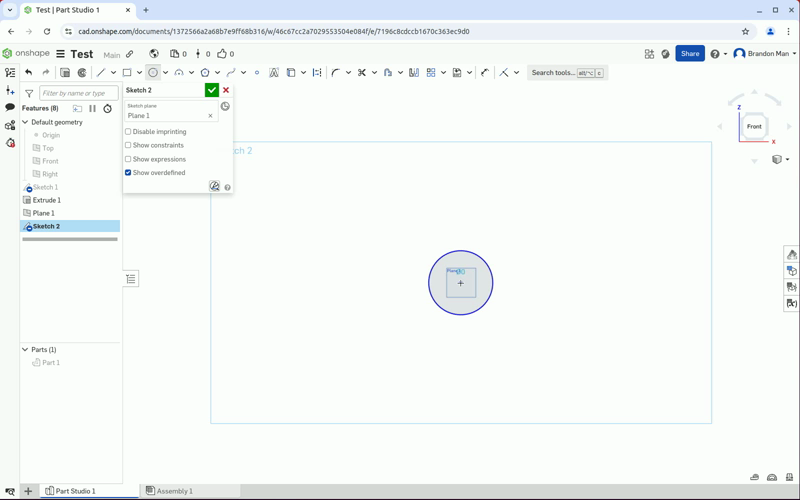
mouse_move(478, 282)
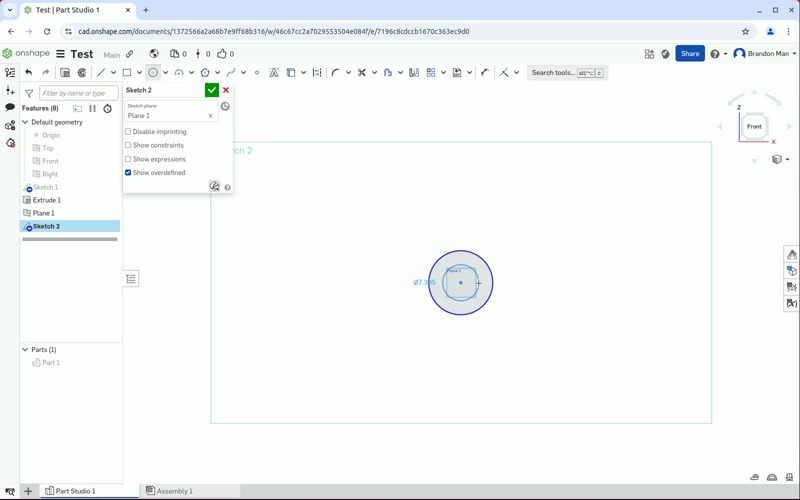
click(478, 282)
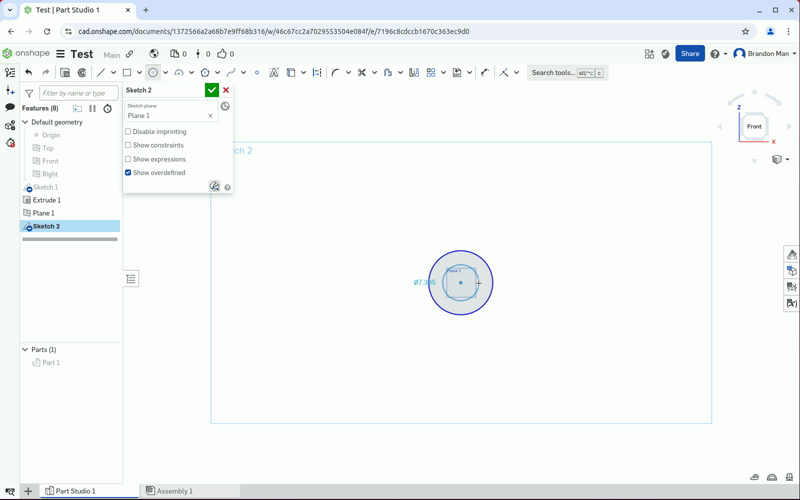
key(esc)
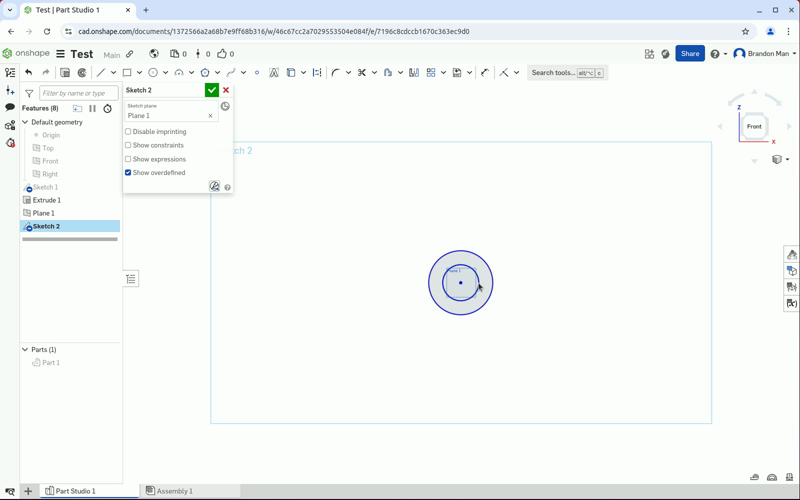
mouse_move(454, 303)
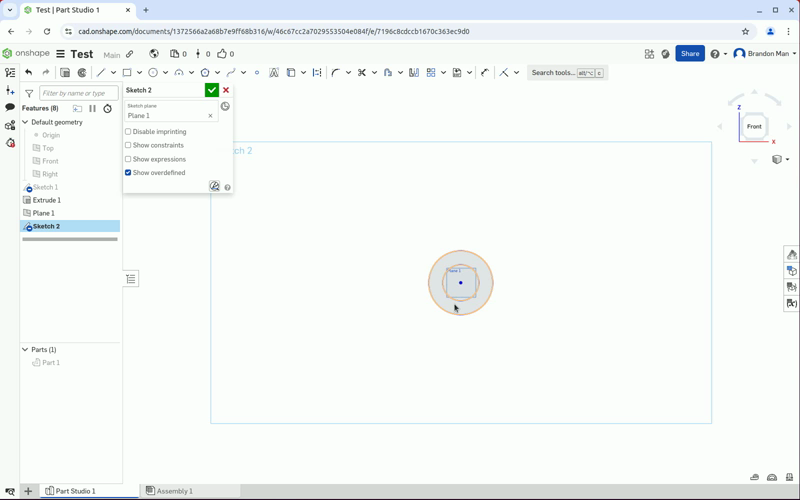
click(454, 303)
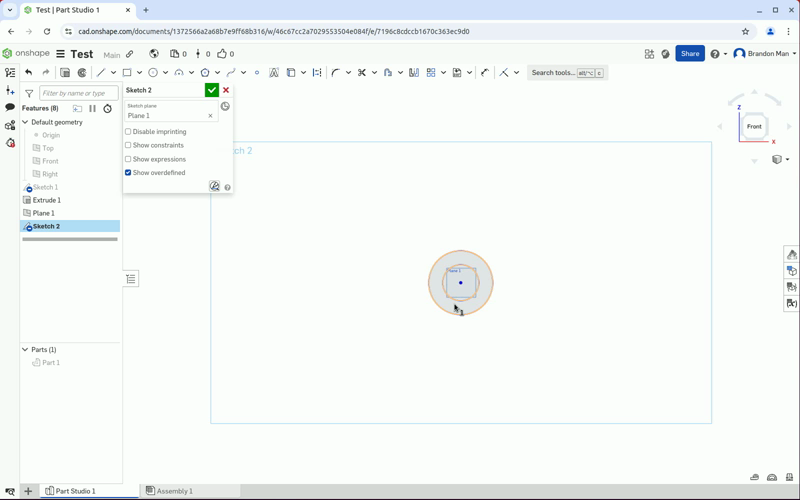
mouse_move(73, 352)
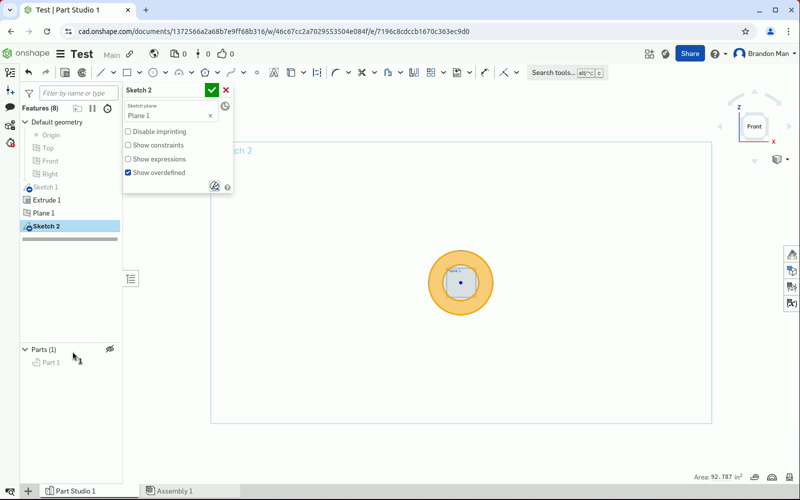
key(shift+y)
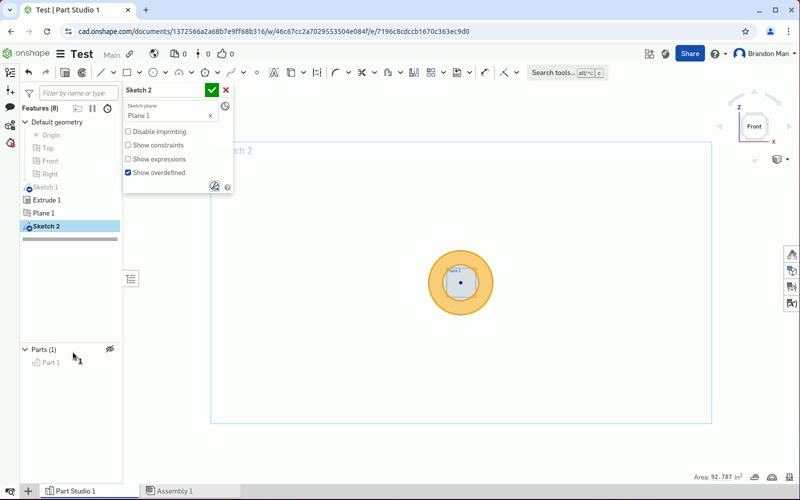
key(shift+e)
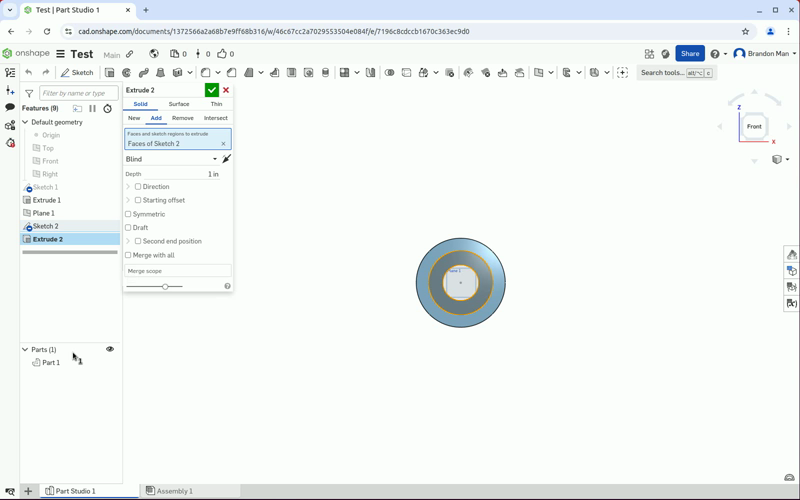
mouse_move(143, 106)
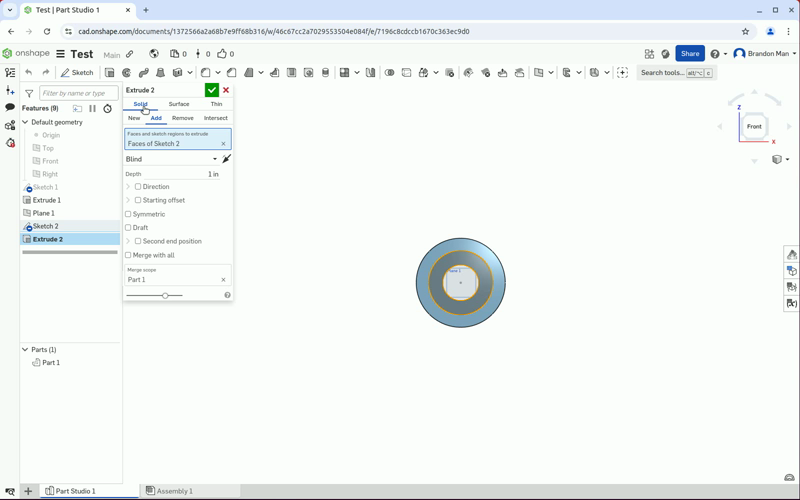
click(143, 106)
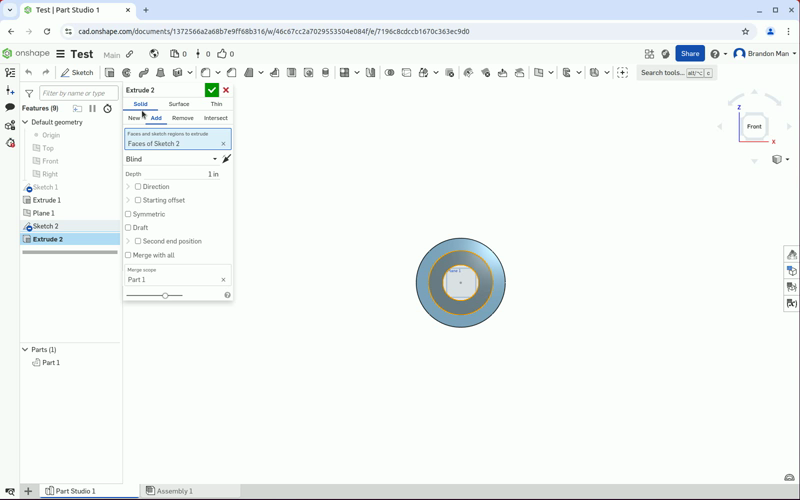
mouse_move(137, 120)
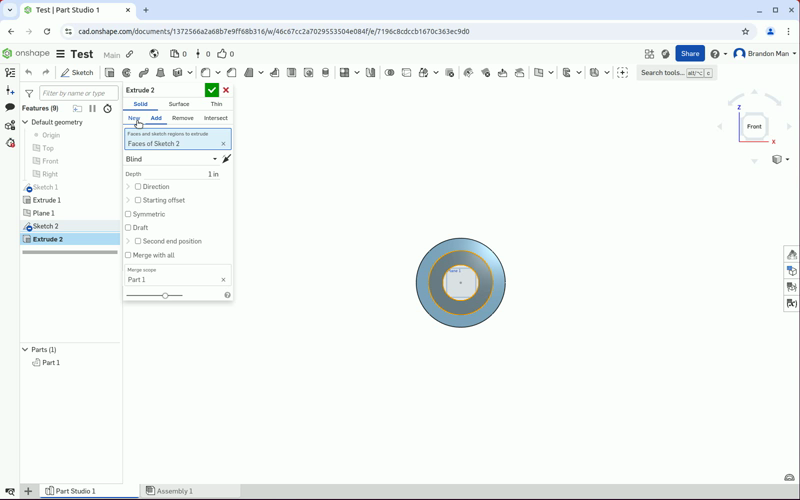
click(137, 120)
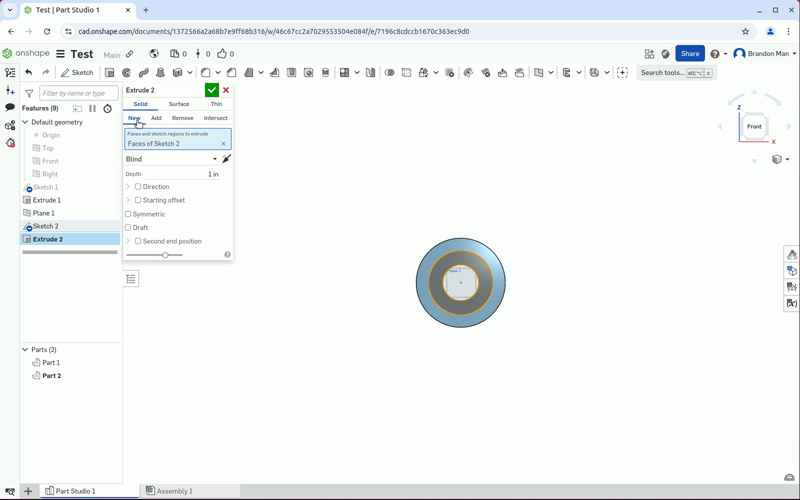
key(tab, 4)
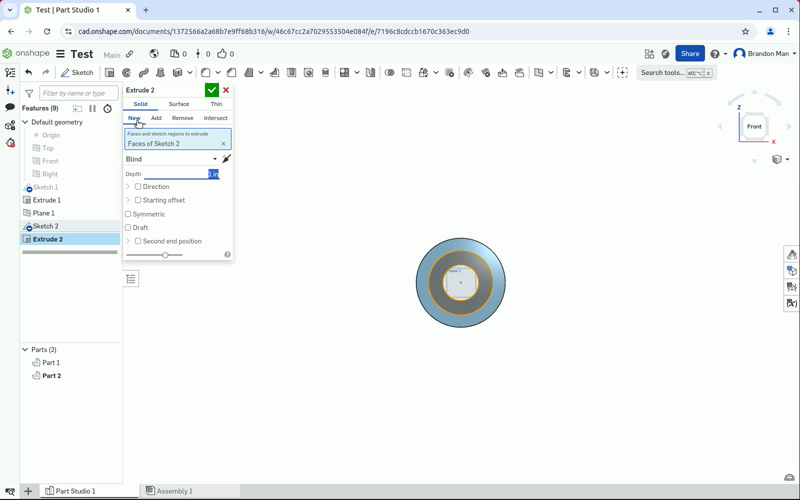
text(1.204)
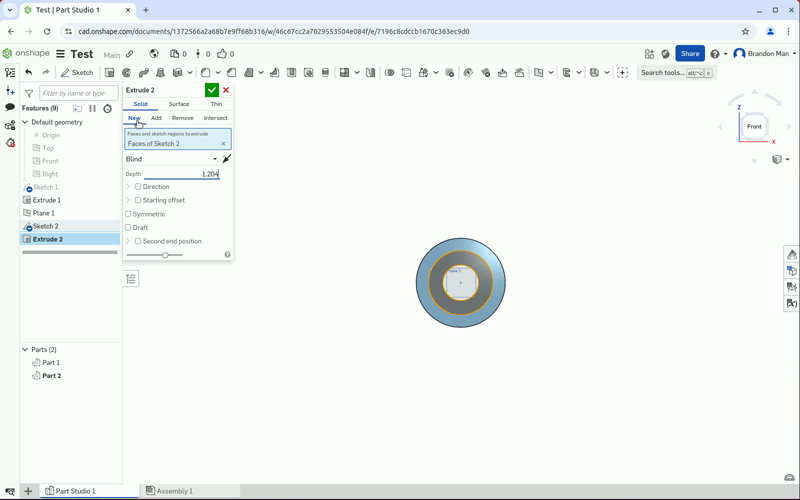
key(enter)
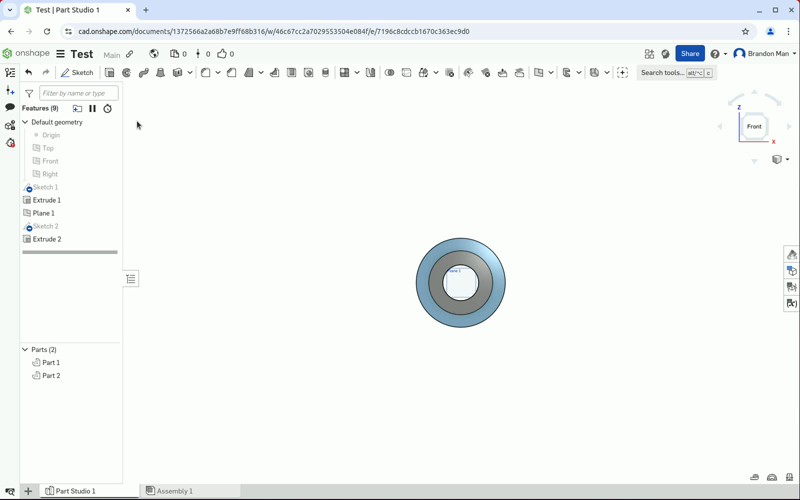
key(shift+h)
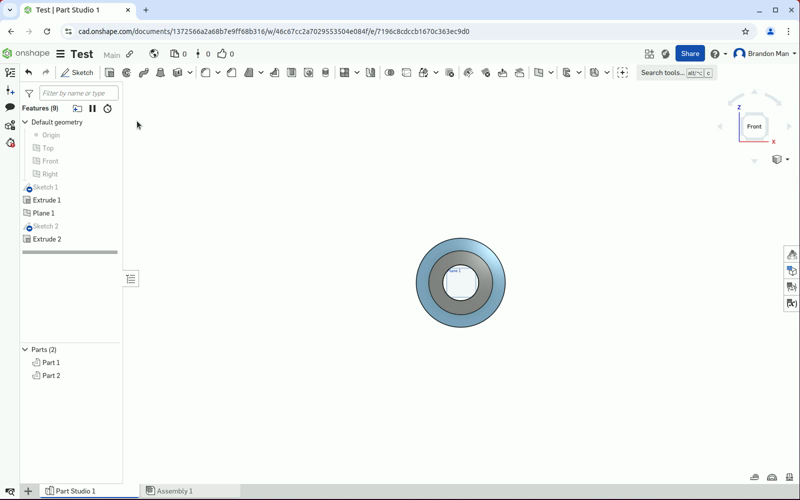
key(shift+h)
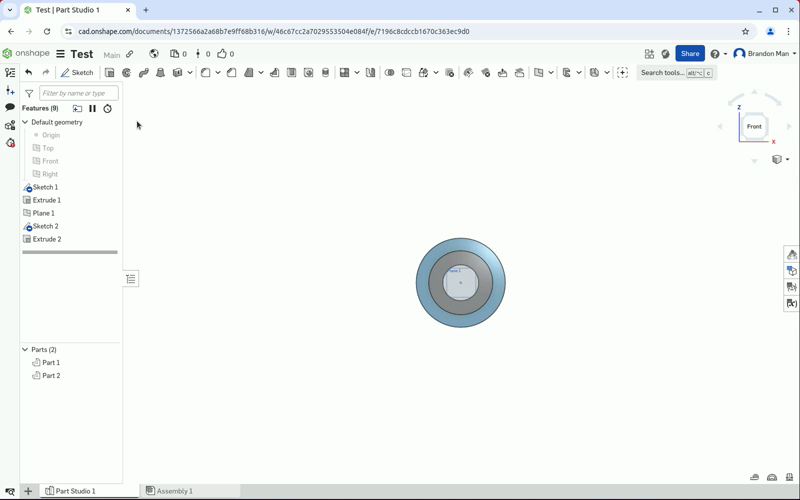
key(shift+7)
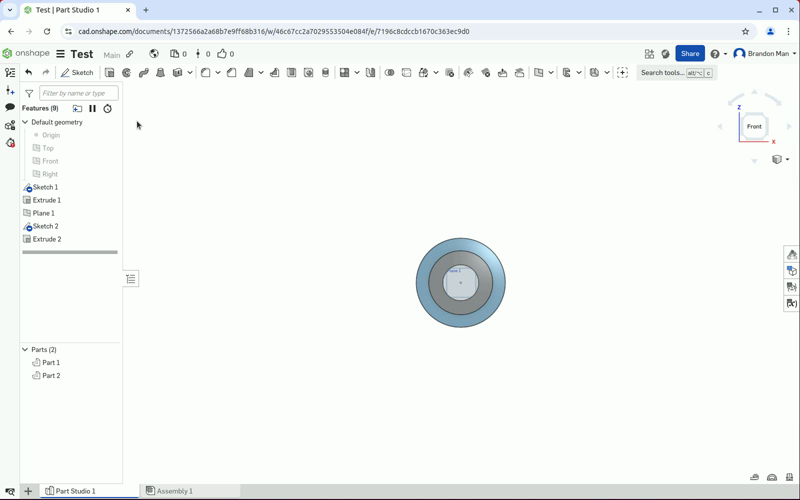
key(left, 2)
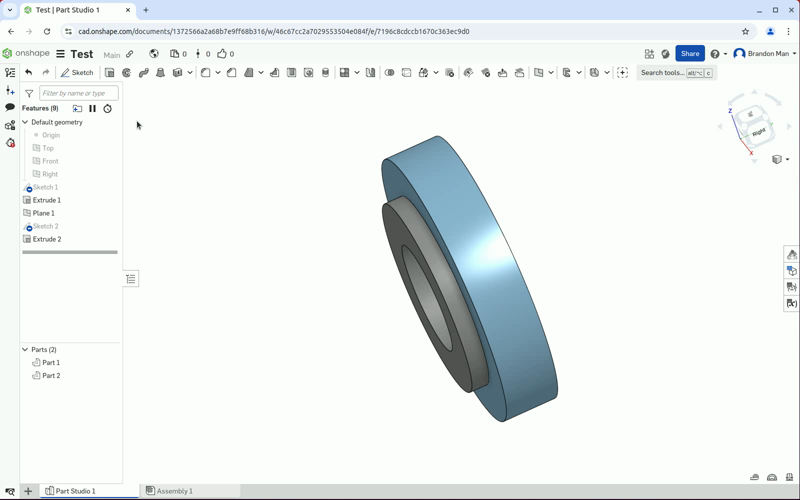
key(down, 2)
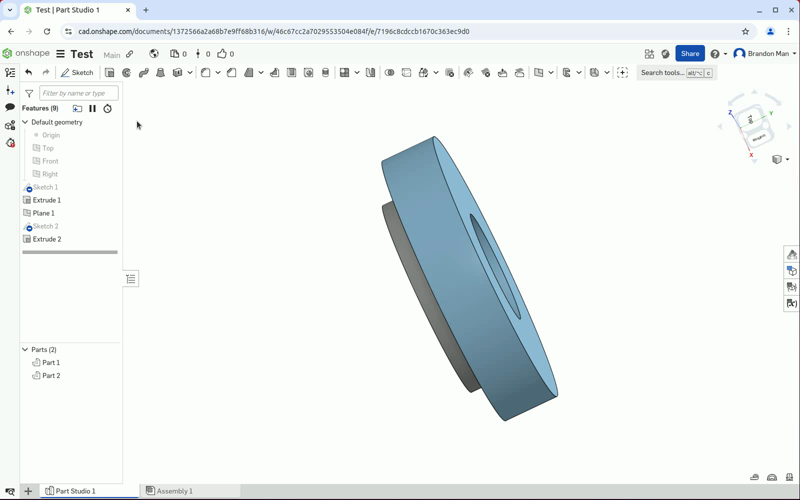
key(up, 2)
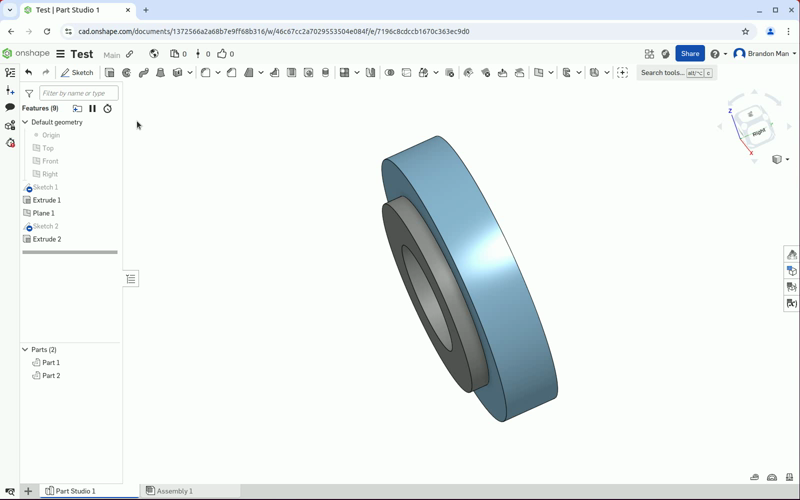
key(right, 2)
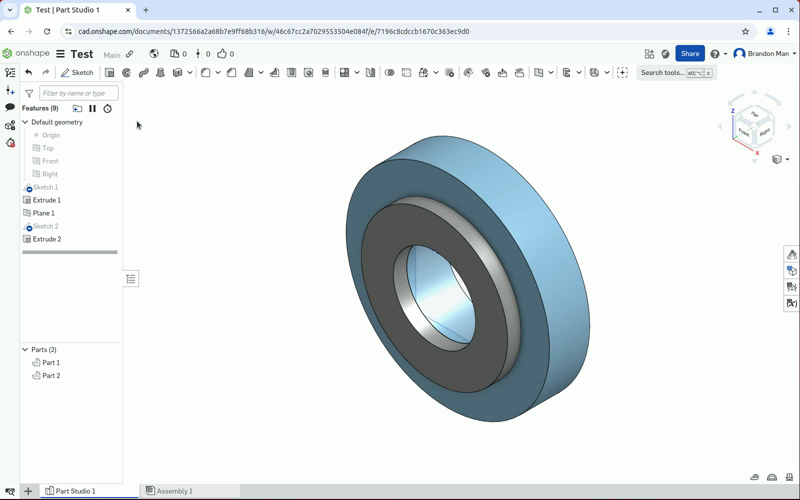
mouse_move(73, 189)
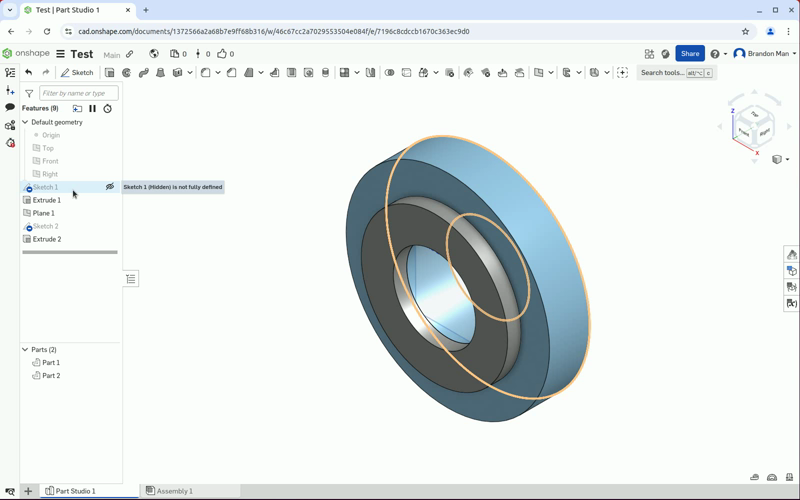
click(73, 189)